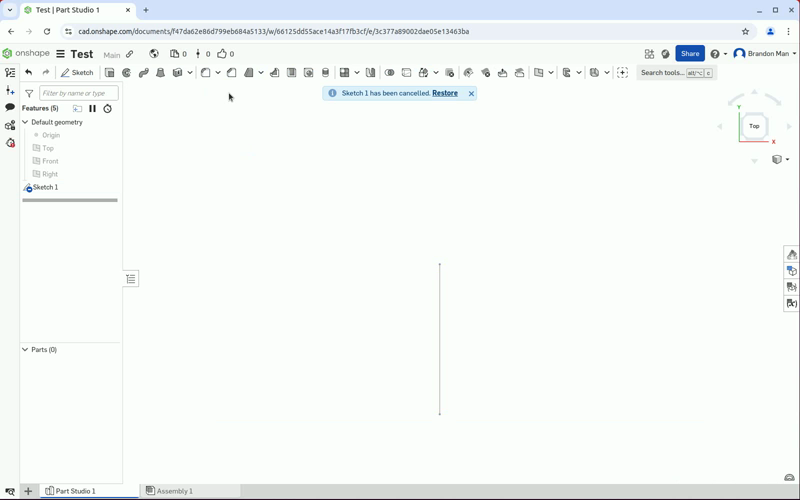
key(shift+h)
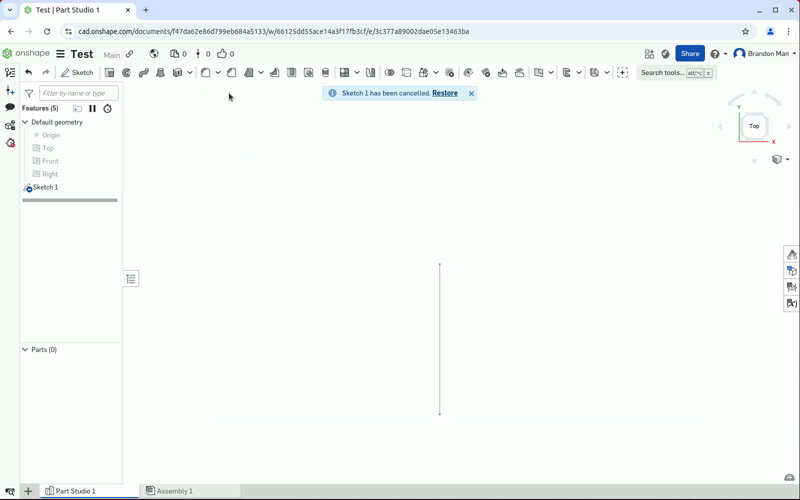
key(shift+s)
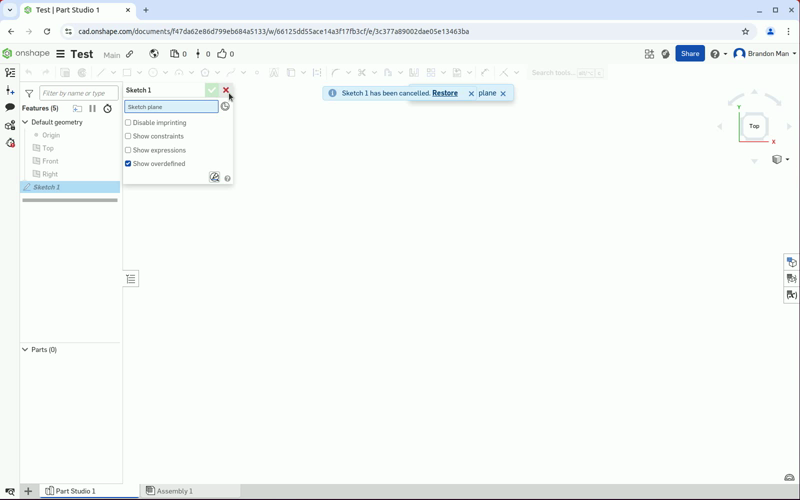
mouse_move(73, 150)
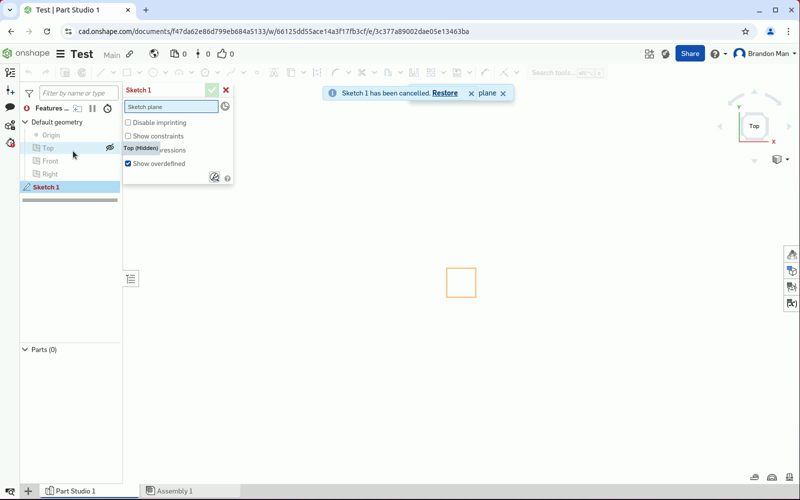
click(73, 150)
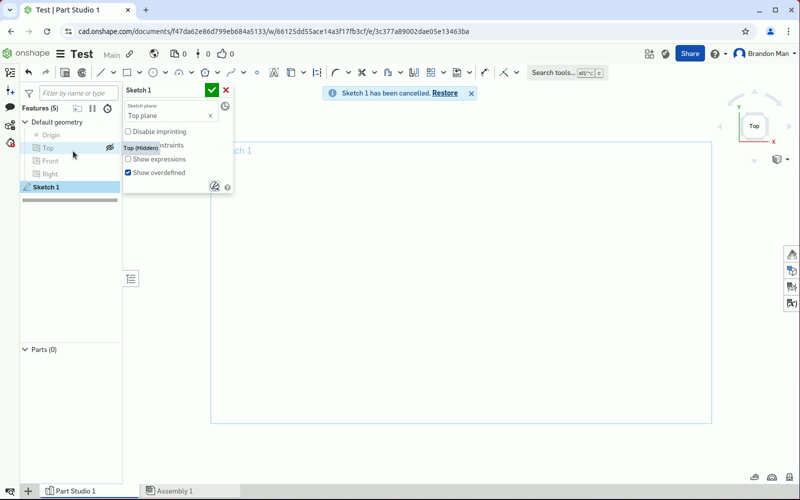
mouse_move(73, 352)
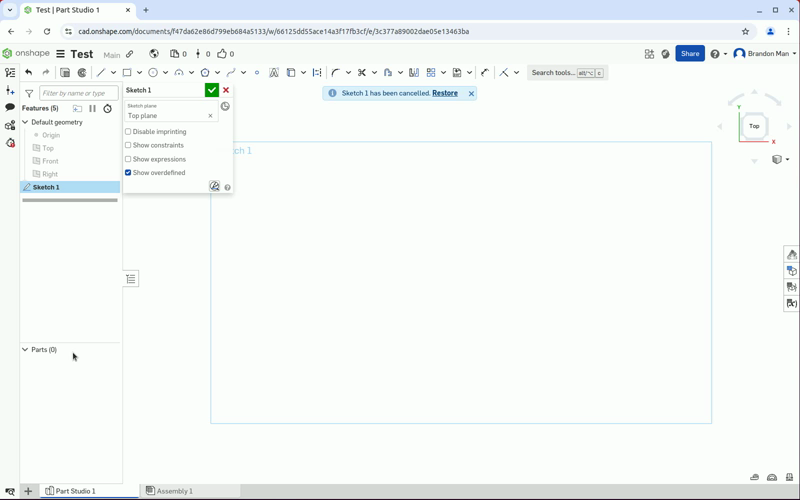
key(y)
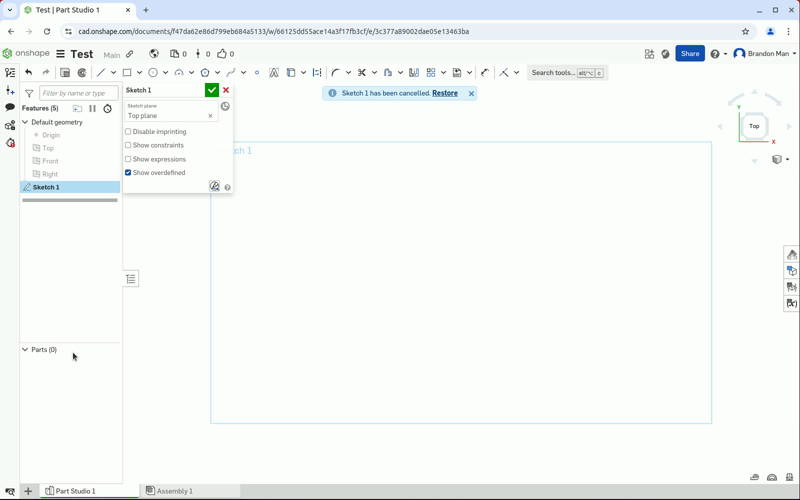
key(l)
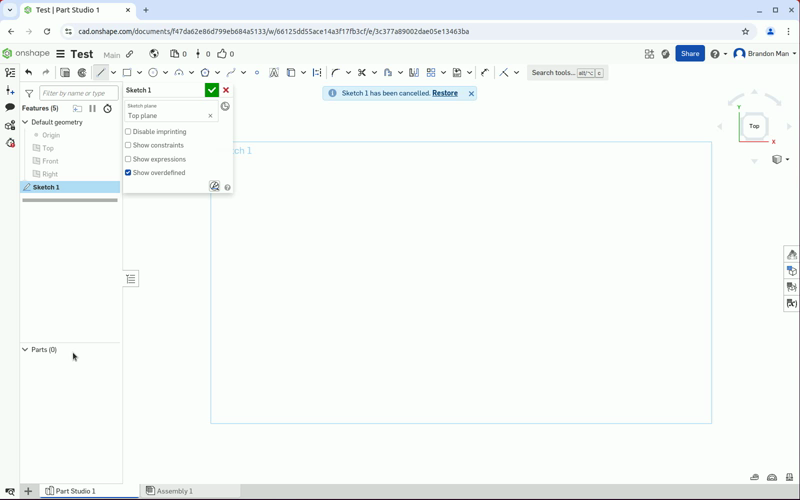
key_down(shift)
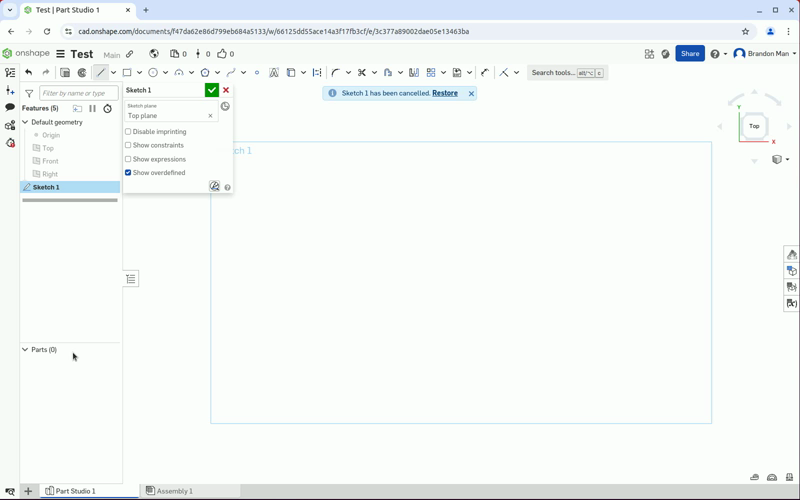
mouse_move(444, 395)
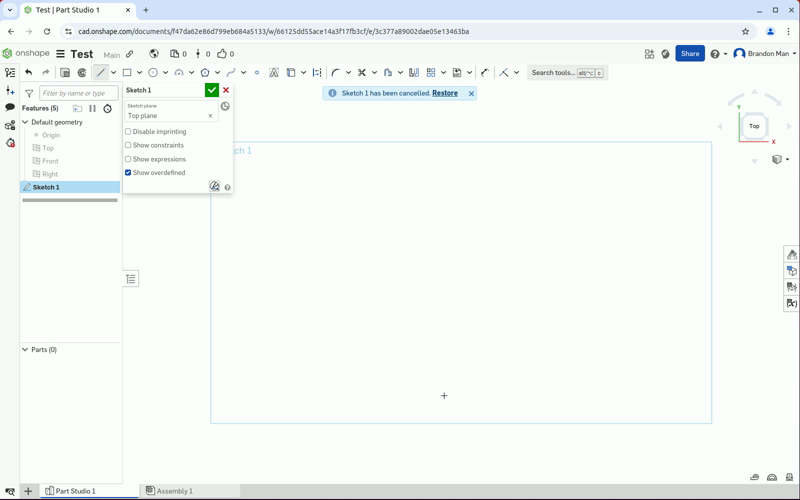
click(444, 395)
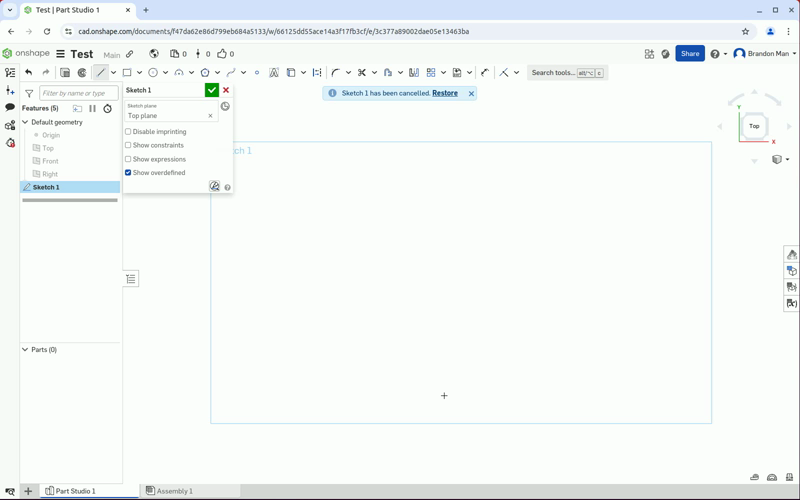
key_up(shift)
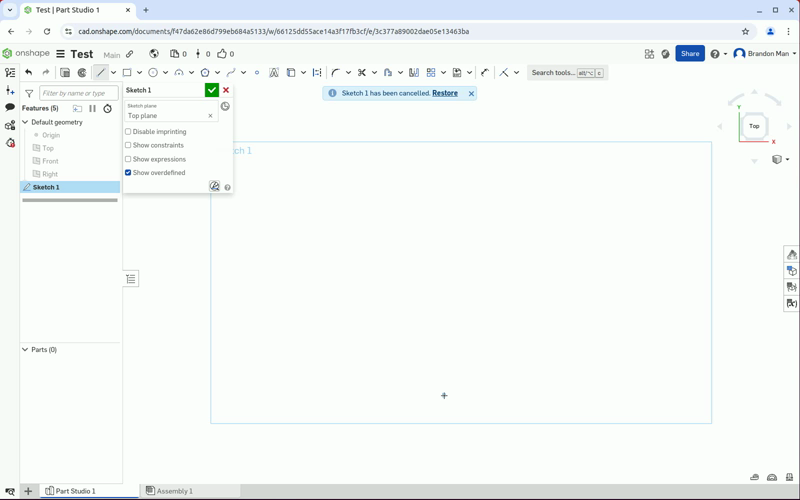
key_down(shift)
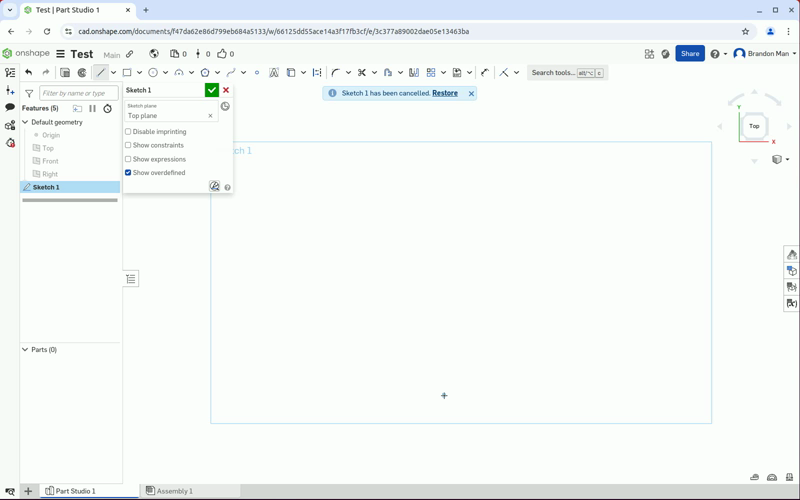
mouse_move(474, 395)
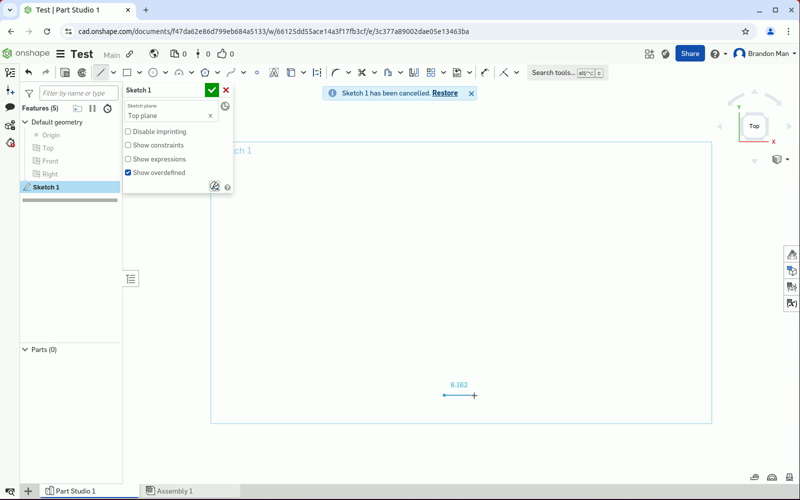
mouse_move(477, 395)
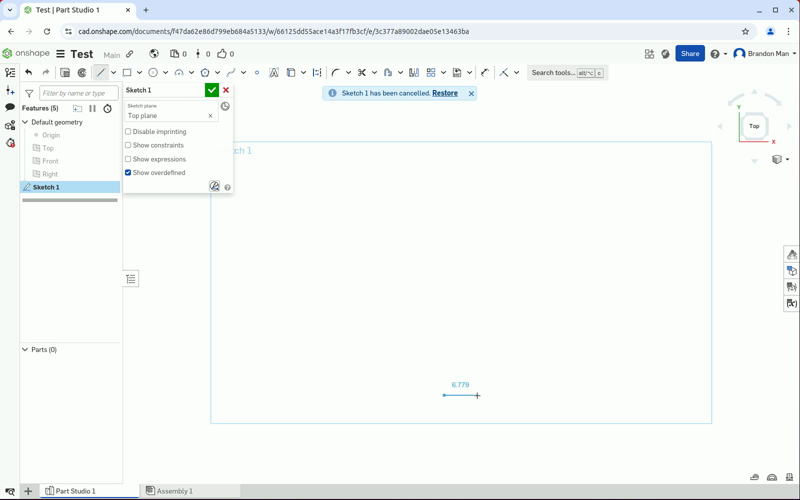
click(477, 395)
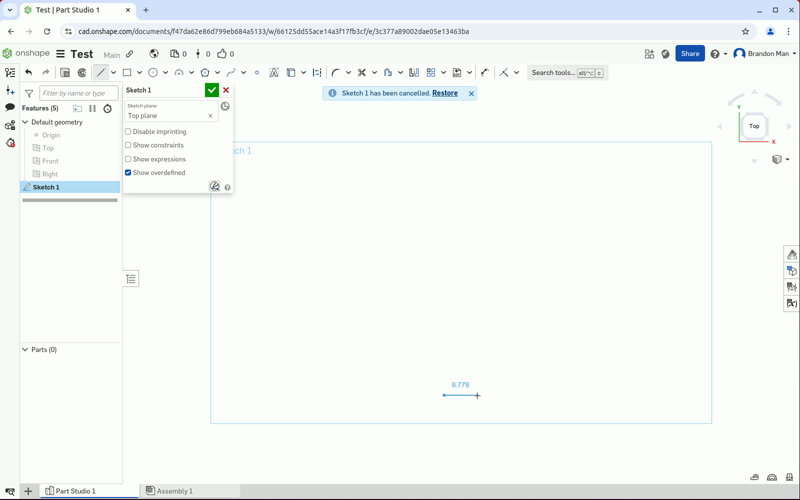
key_up(shift)
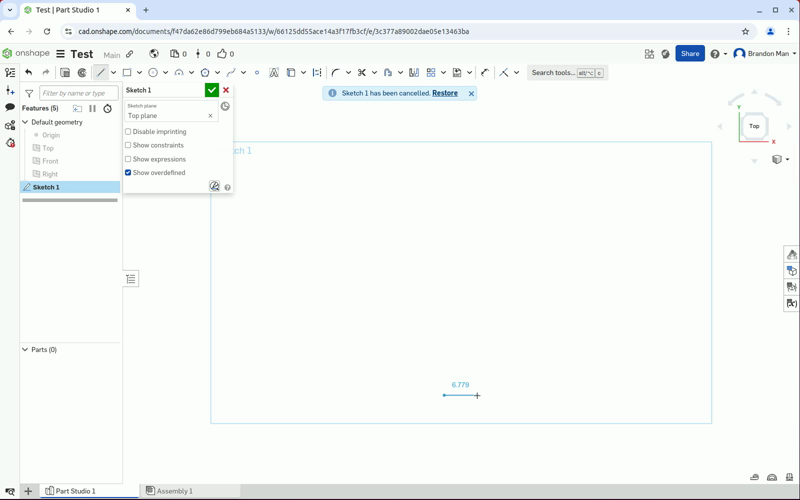
key_down(shift)
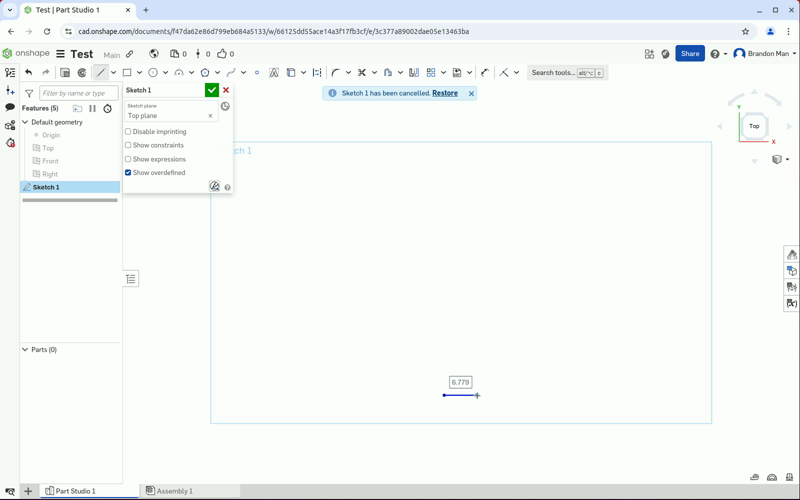
mouse_move(477, 171)
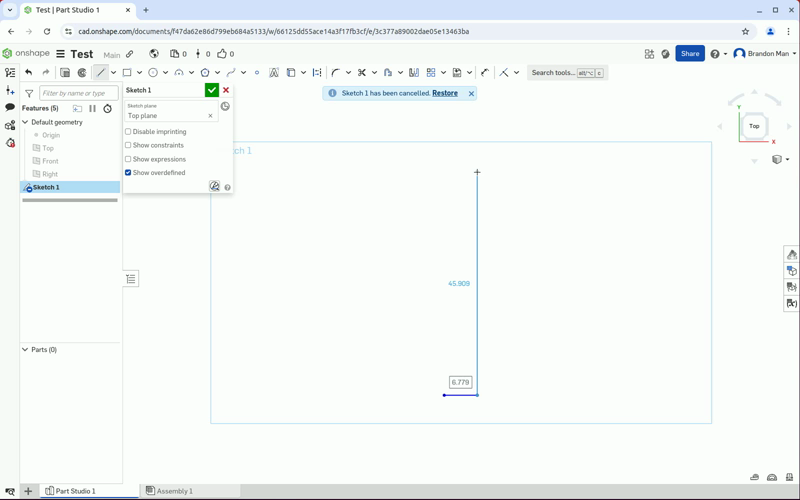
click(477, 171)
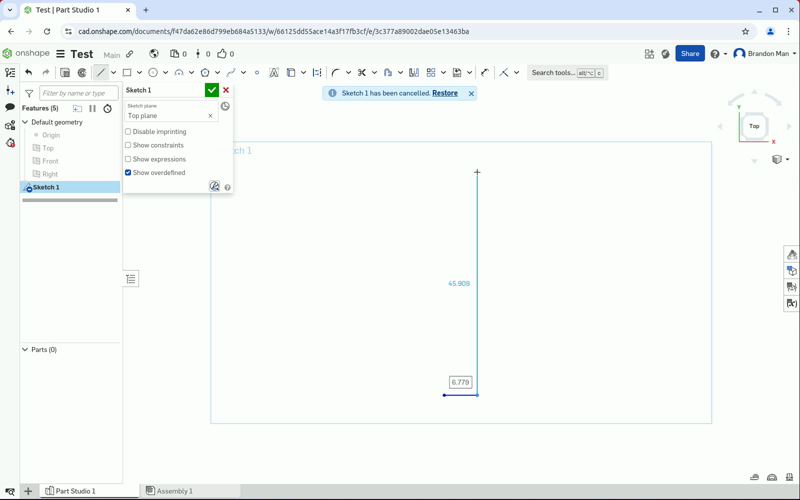
key_up(shift)
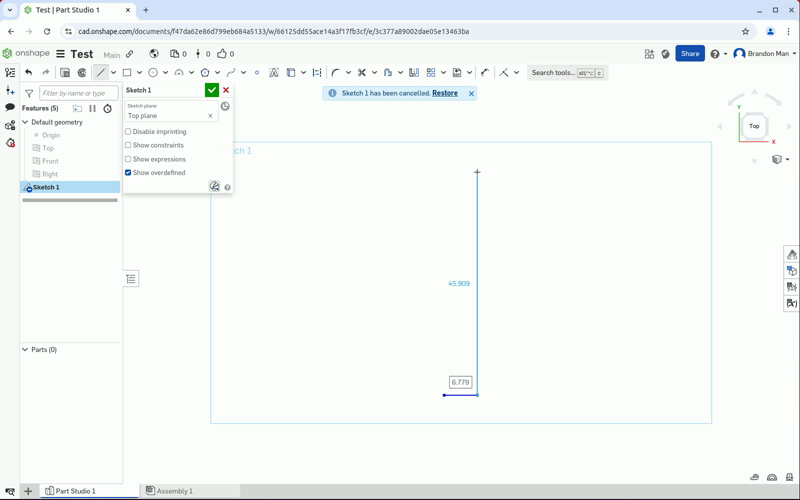
key_down(shift)
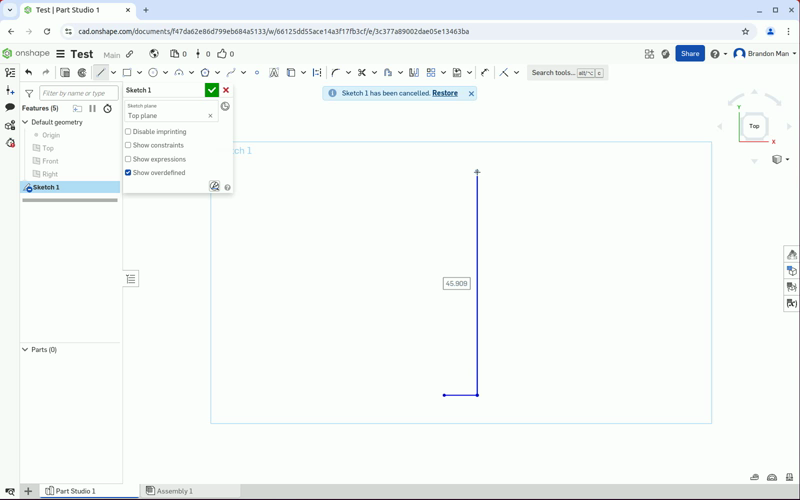
mouse_move(507, 171)
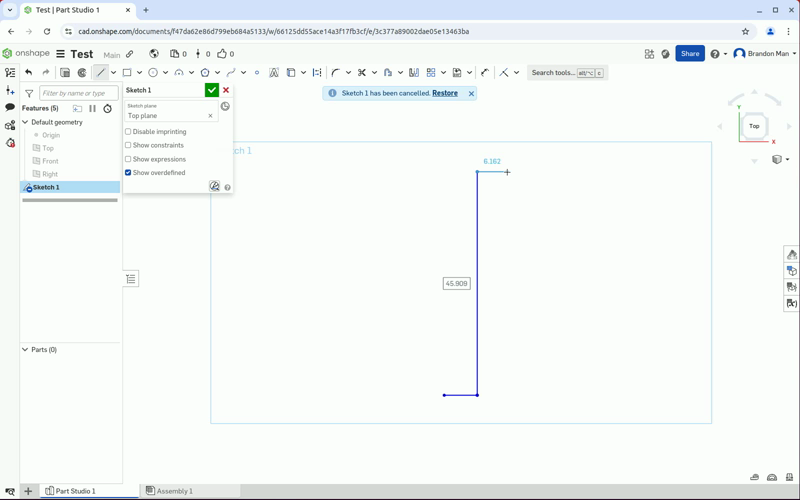
mouse_move(472, 171)
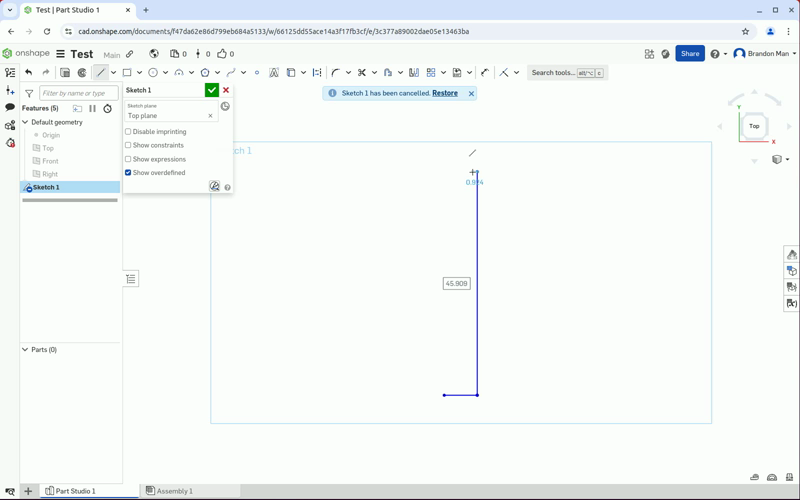
scroll(6)
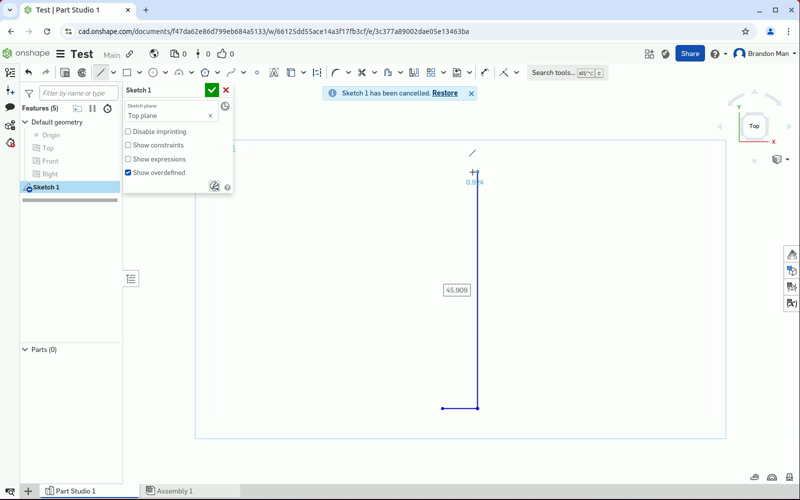
scroll(6)
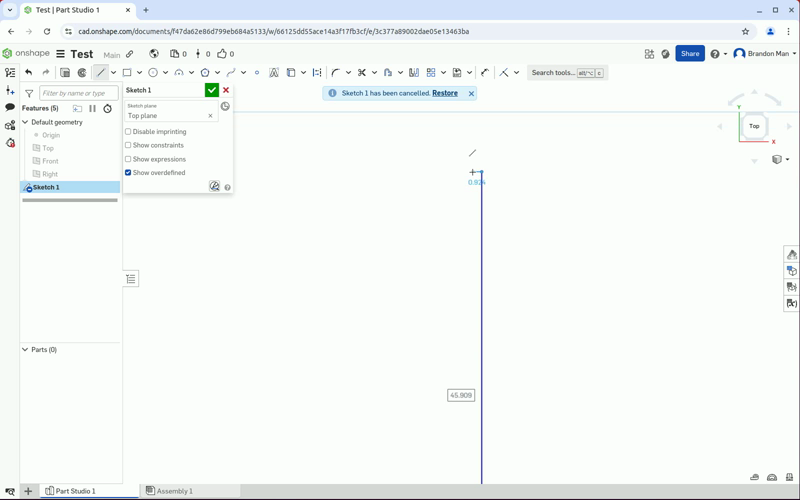
scroll(6)
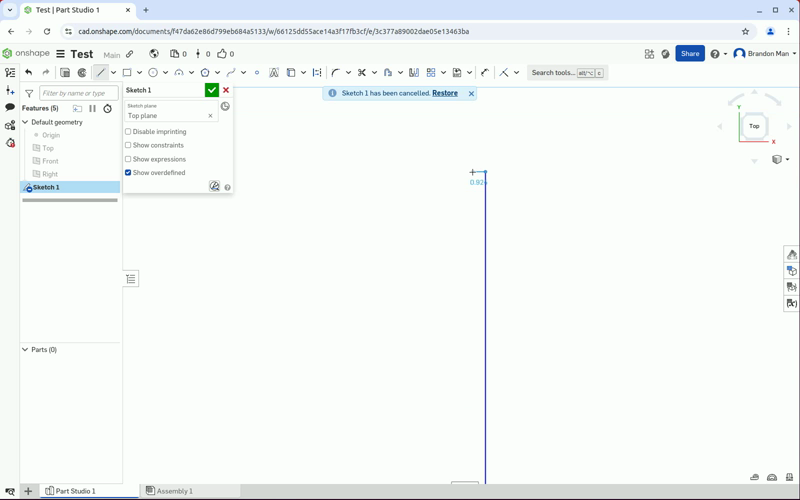
scroll(6)
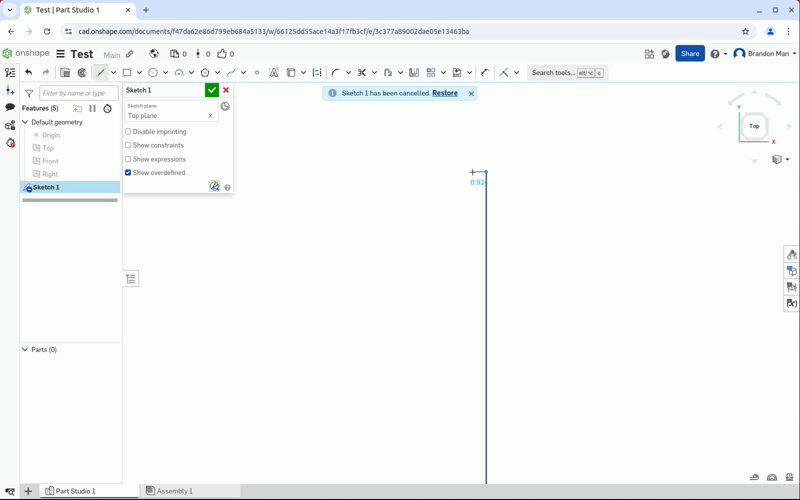
scroll(6)
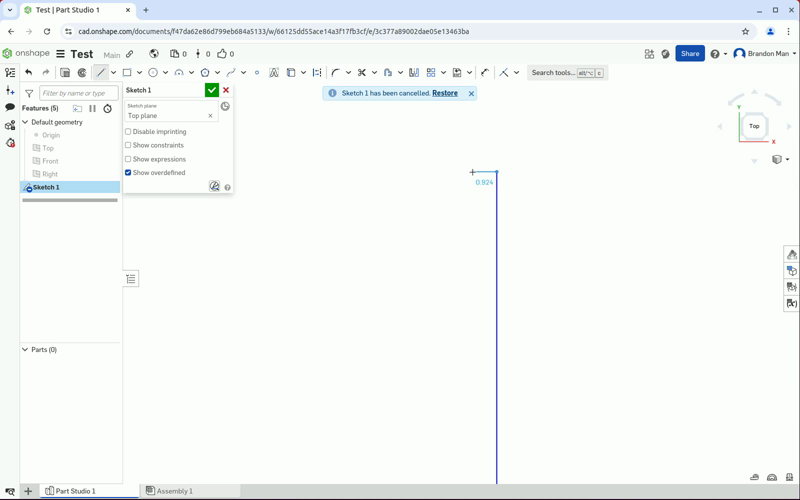
scroll(6)
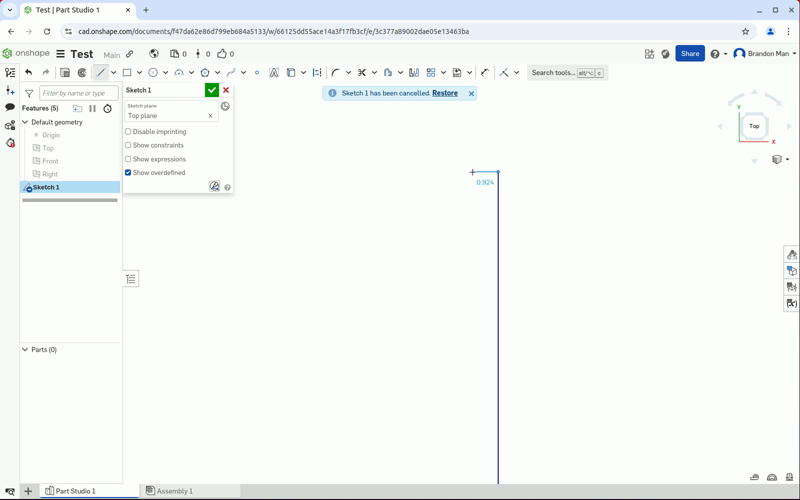
scroll(6)
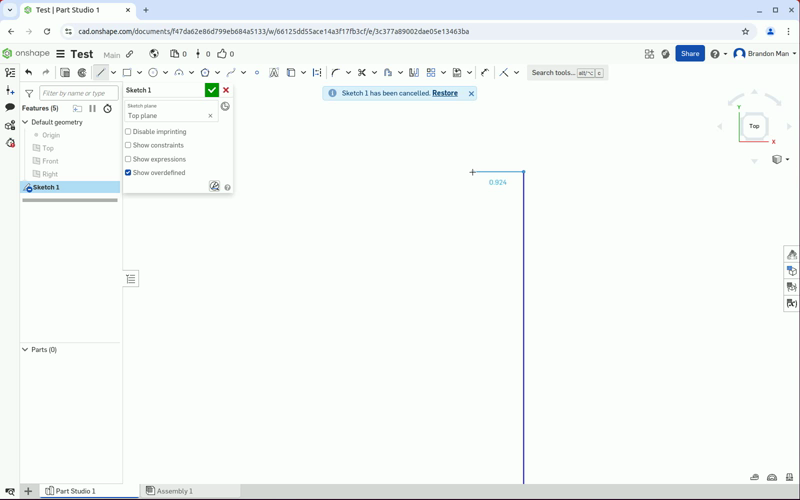
click(472, 171)
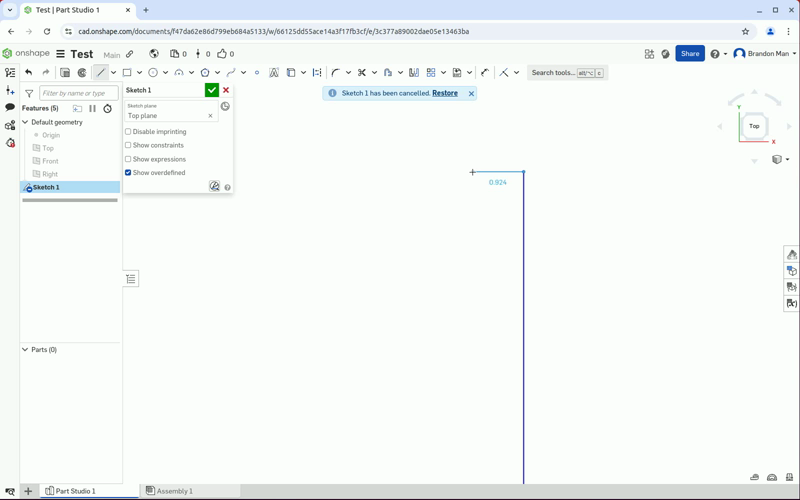
scroll(-6)
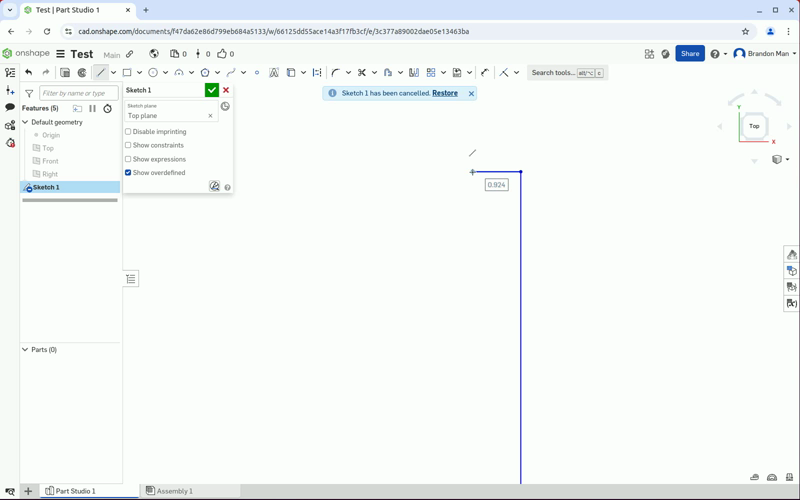
scroll(-6)
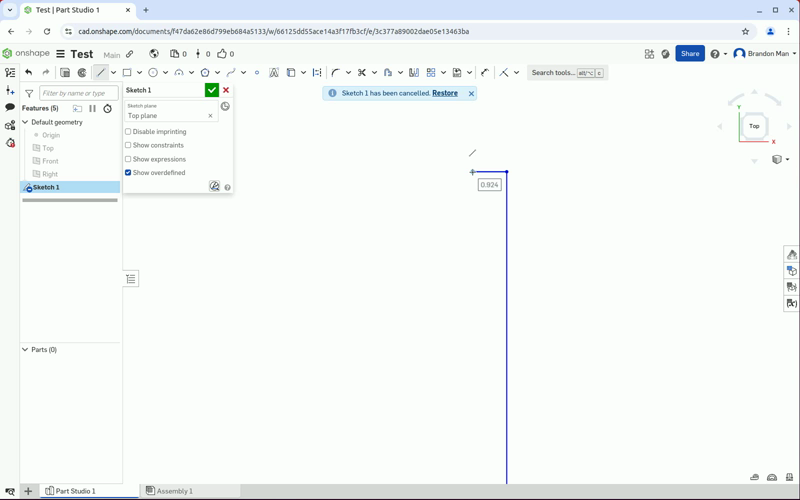
scroll(-6)
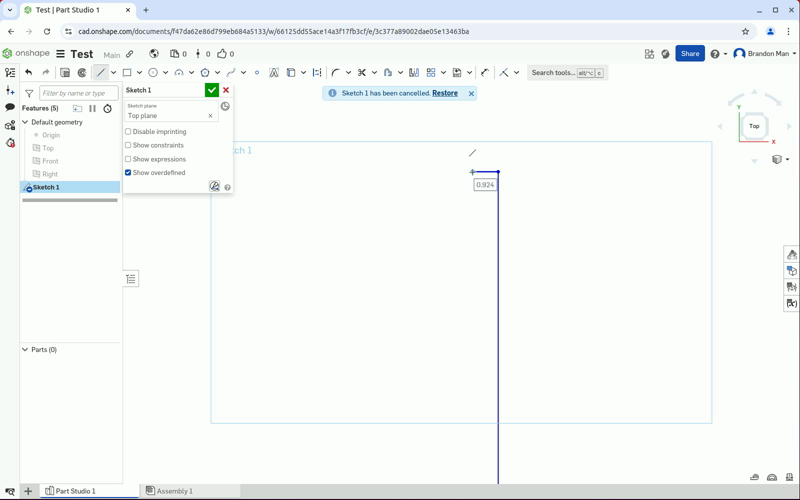
scroll(-6)
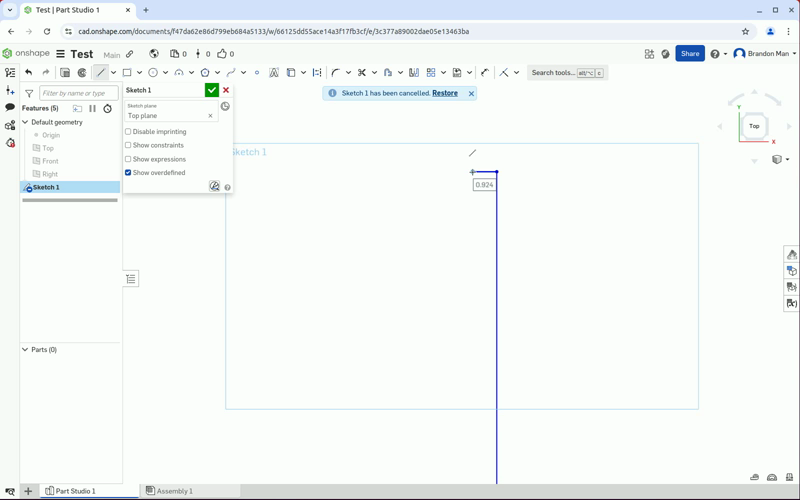
scroll(-6)
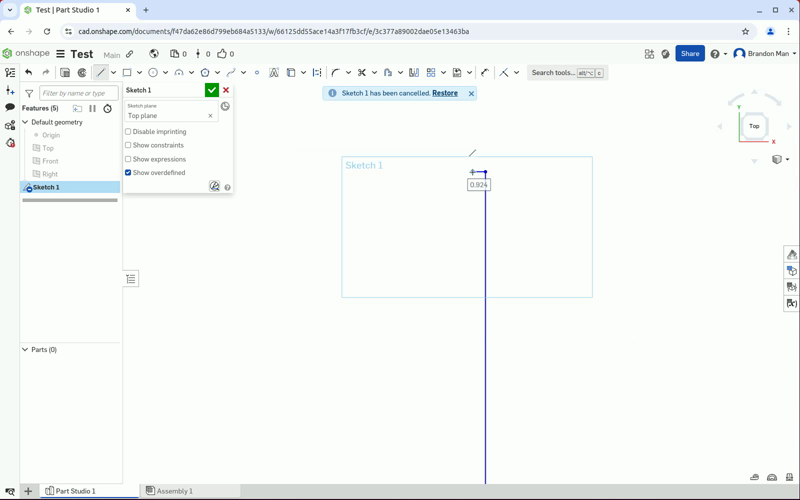
scroll(-6)
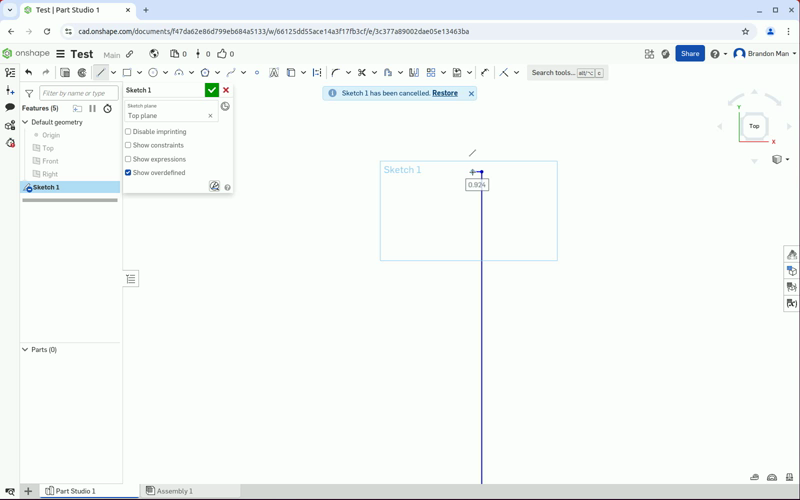
scroll(-6)
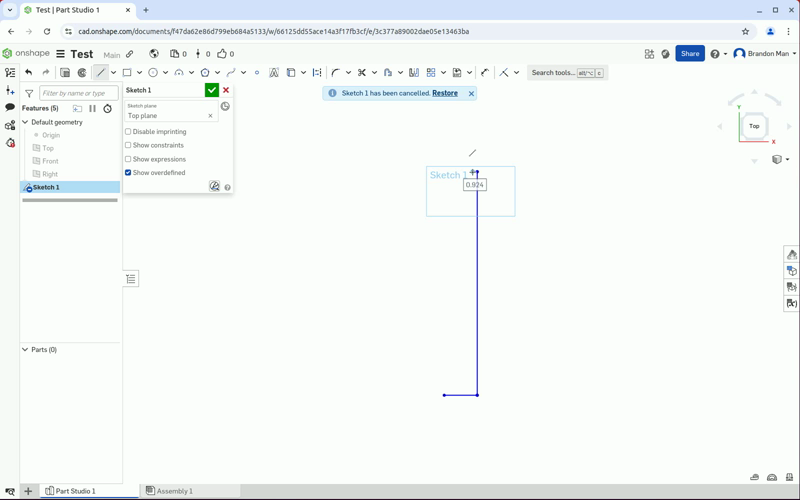
key_up(shift)
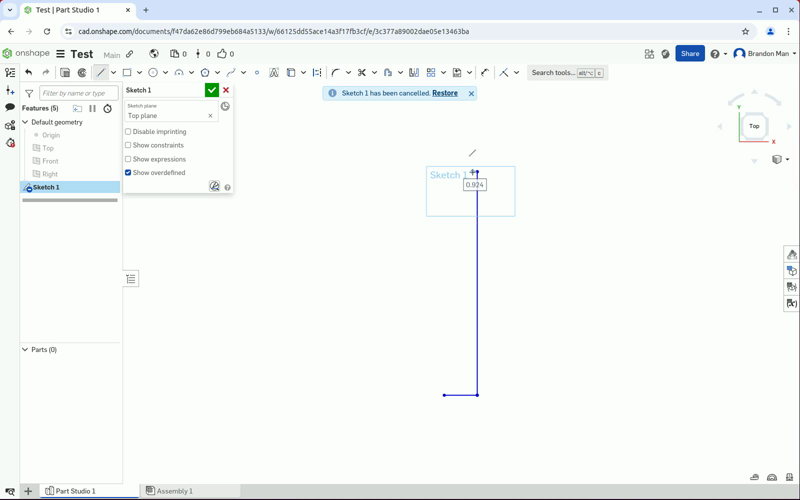
key_down(shift)
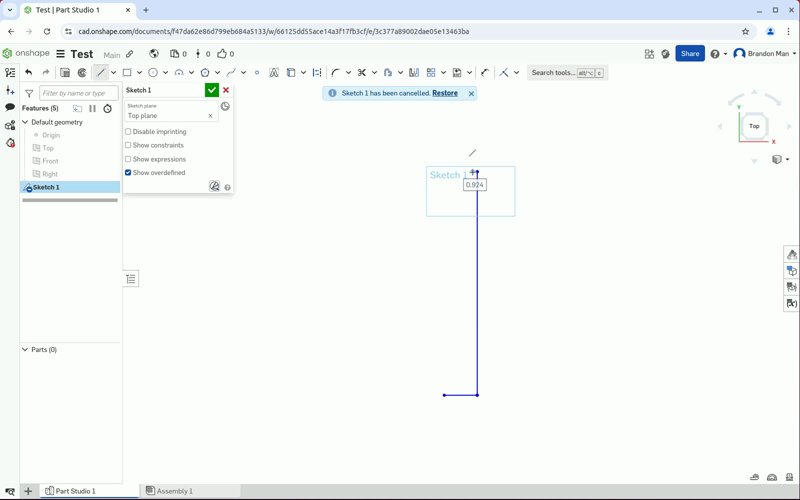
mouse_move(444, 228)
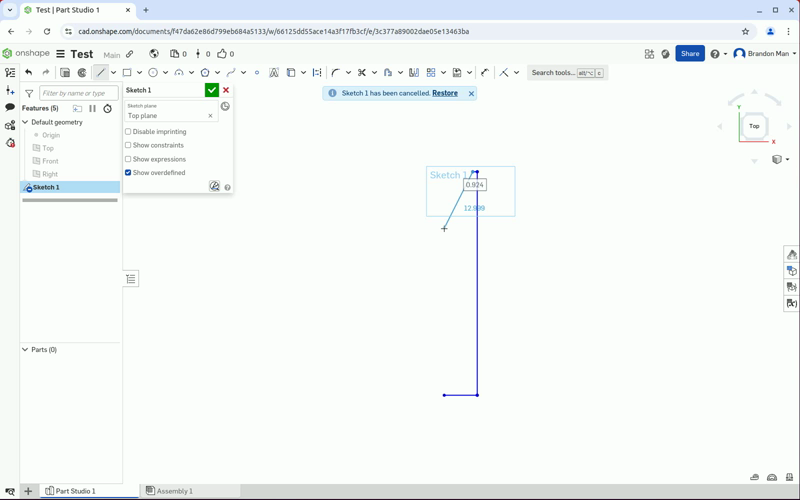
click(444, 228)
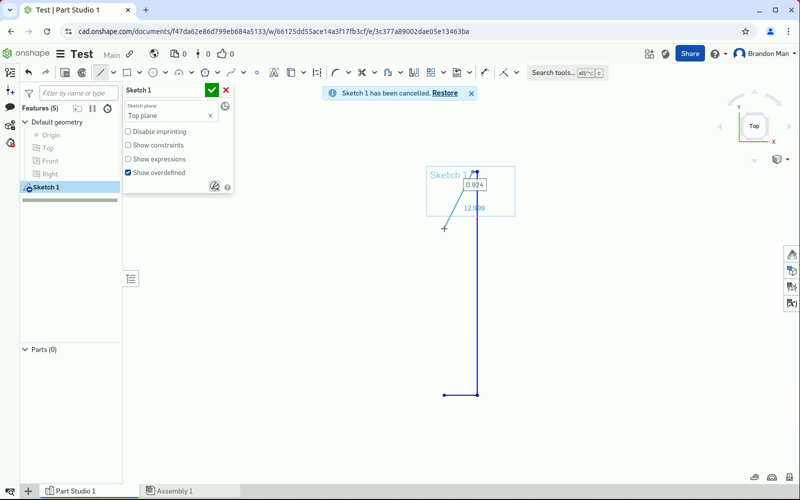
key_up(shift)
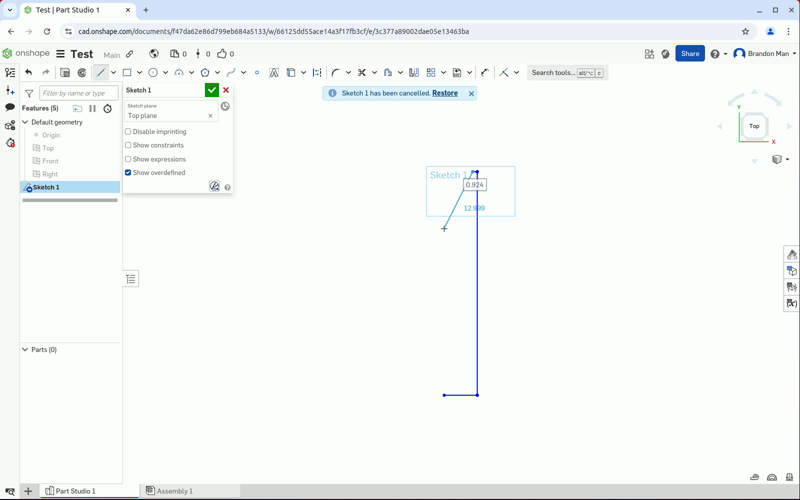
key_down(shift)
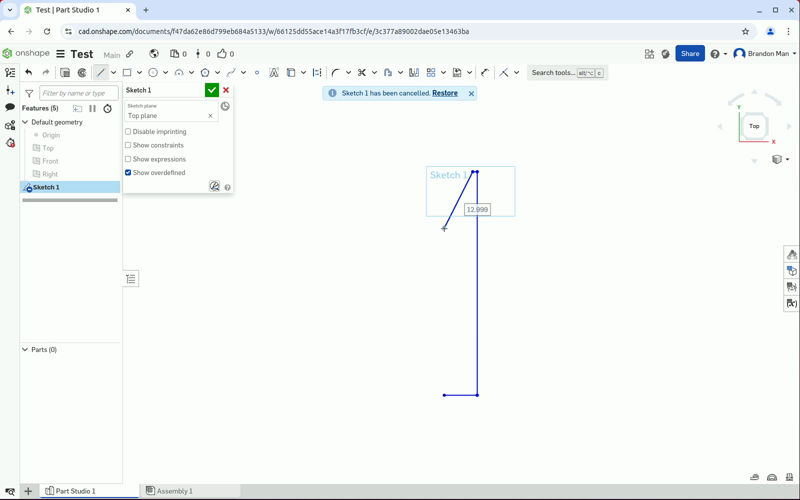
mouse_move(444, 395)
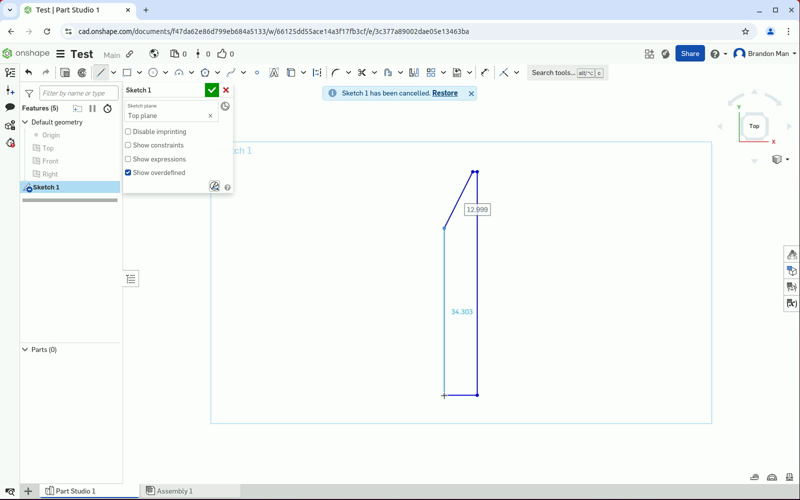
key_up(shift)
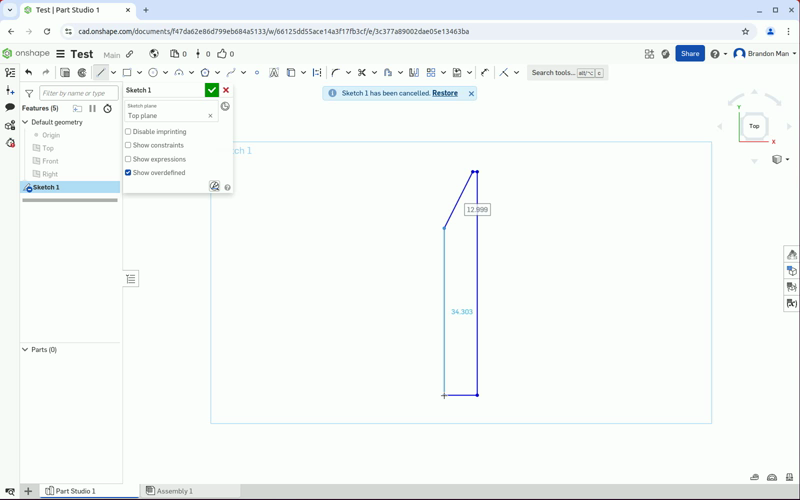
click(444, 395)
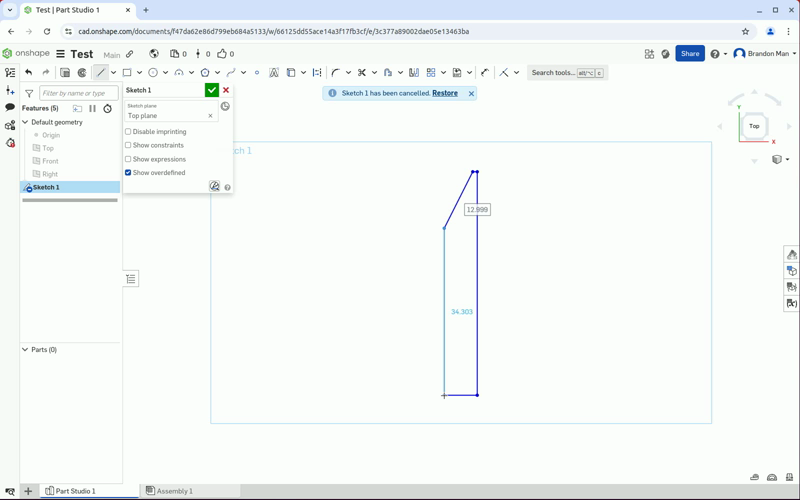
key(esc)
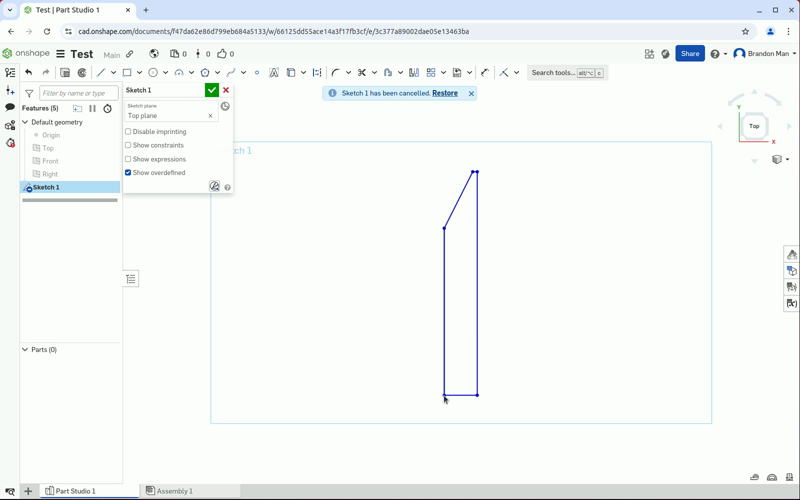
mouse_move(457, 286)
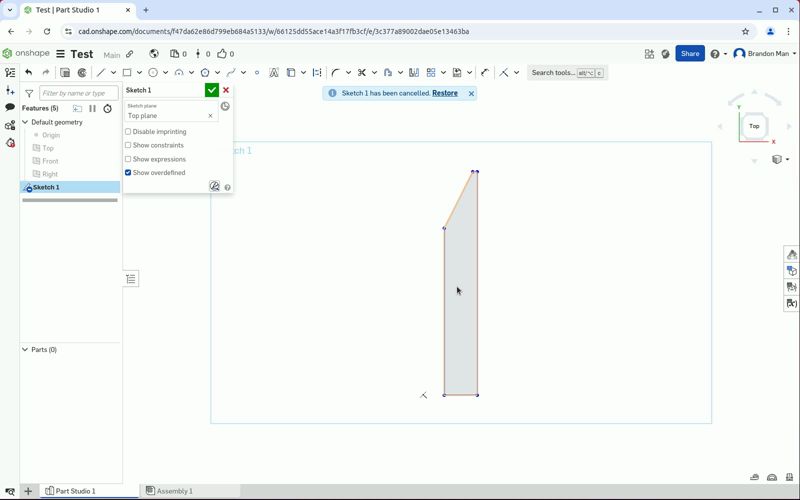
click(457, 286)
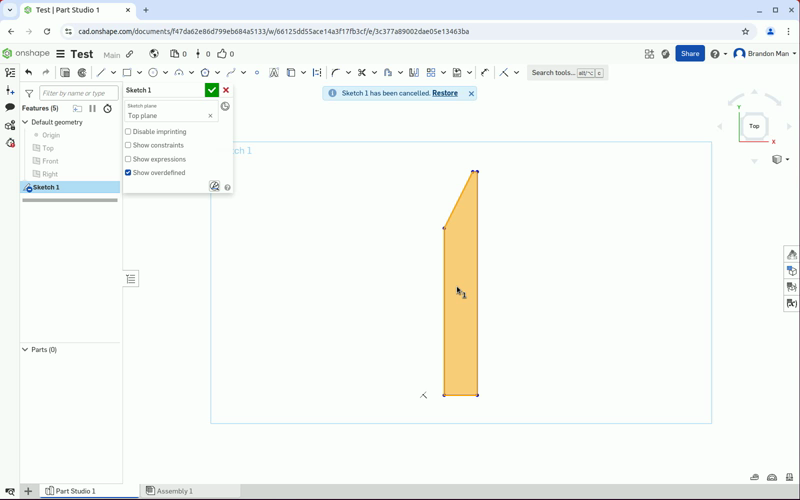
mouse_move(73, 352)
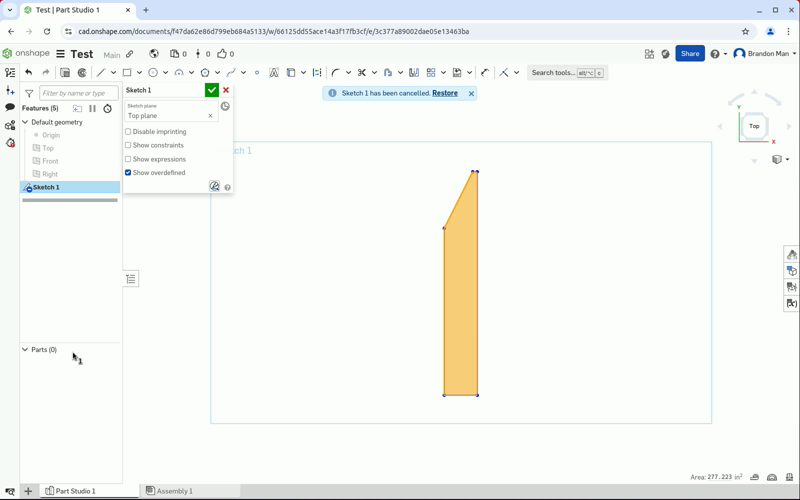
key(shift+y)
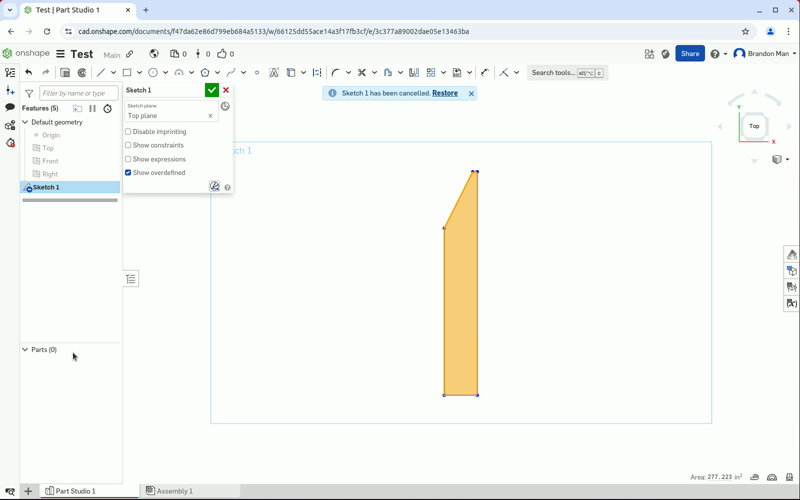
key(shift+e)
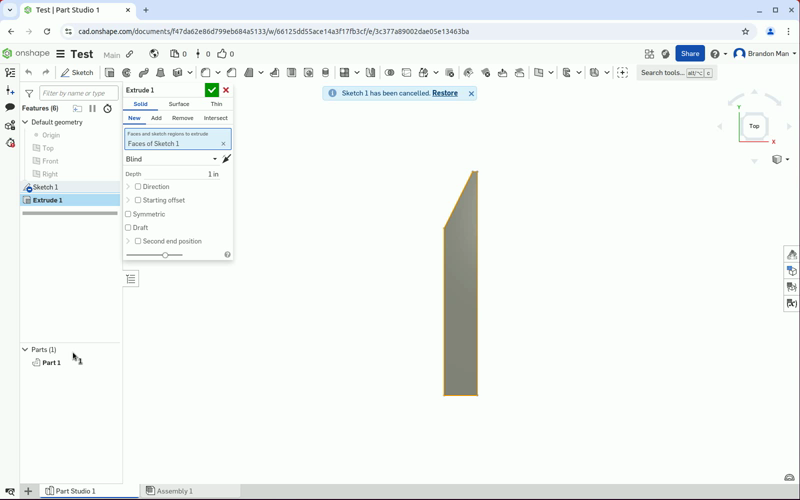
mouse_move(143, 106)
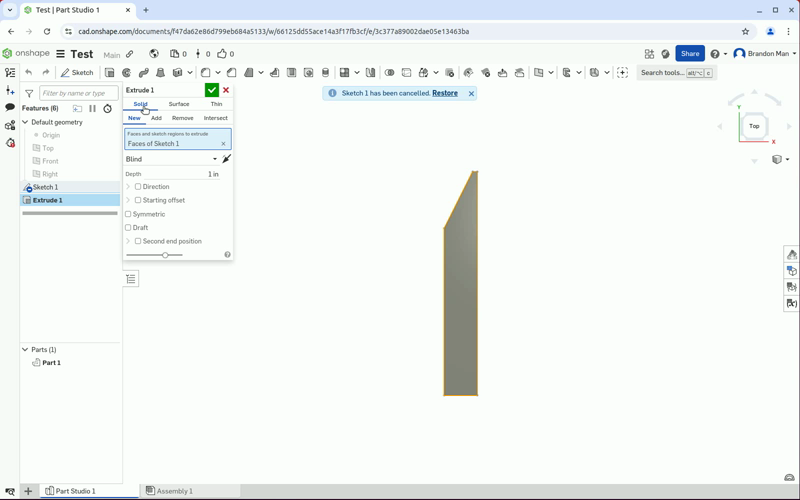
click(143, 106)
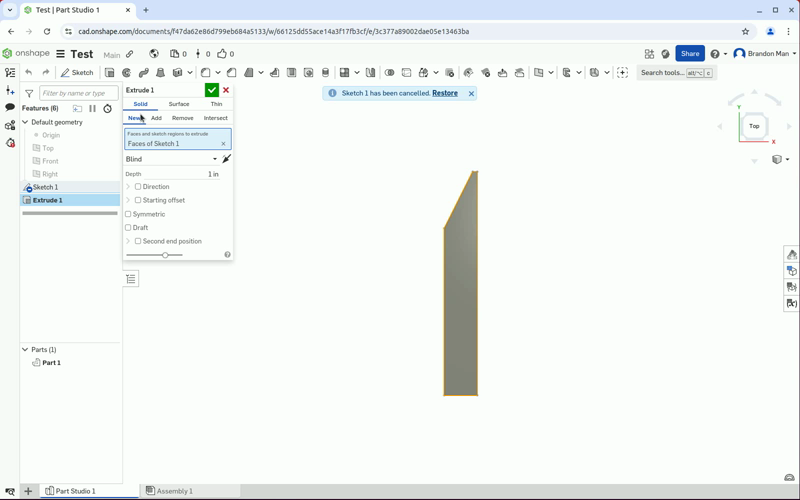
mouse_move(137, 120)
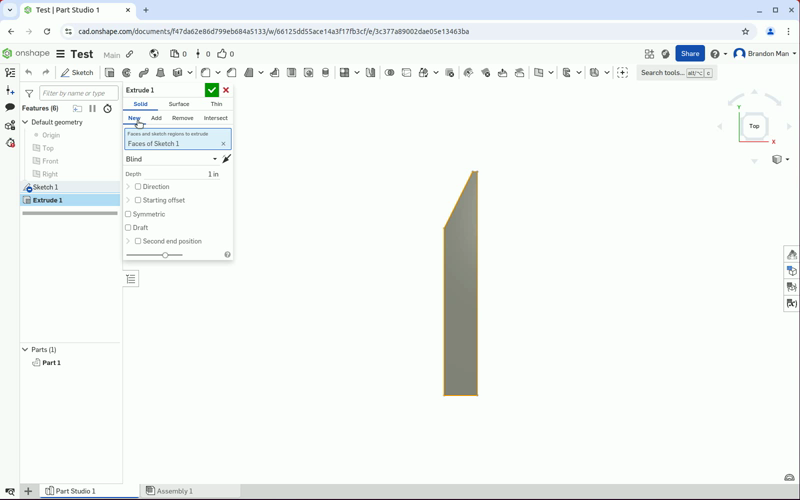
click(137, 120)
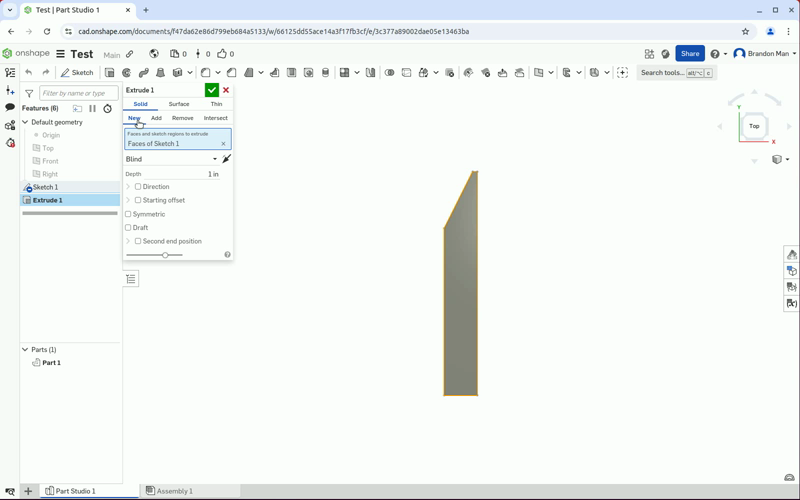
key(tab, 4)
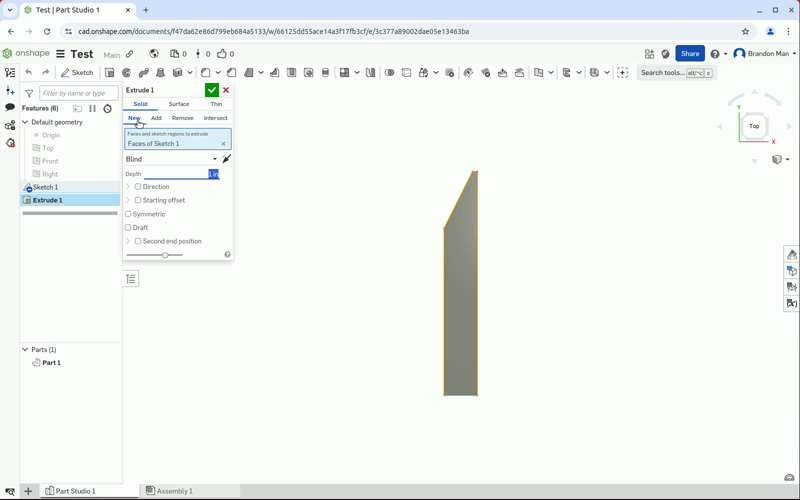
text(3.37)
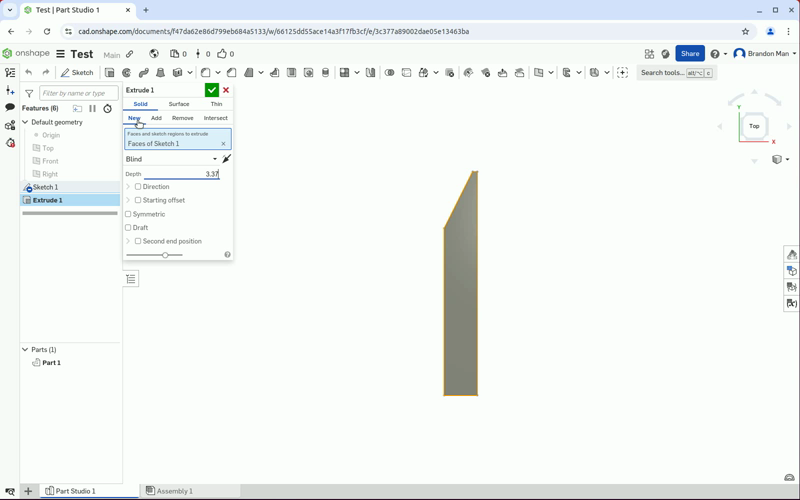
key(enter)
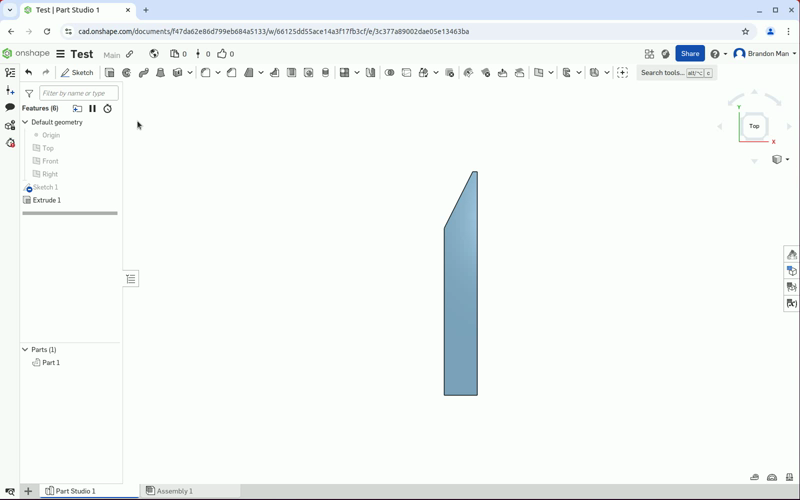
key(shift+h)
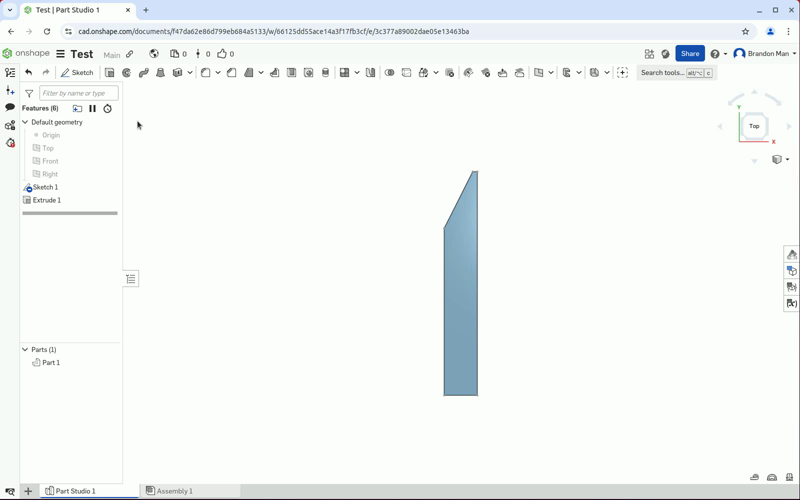
key(shift+h)
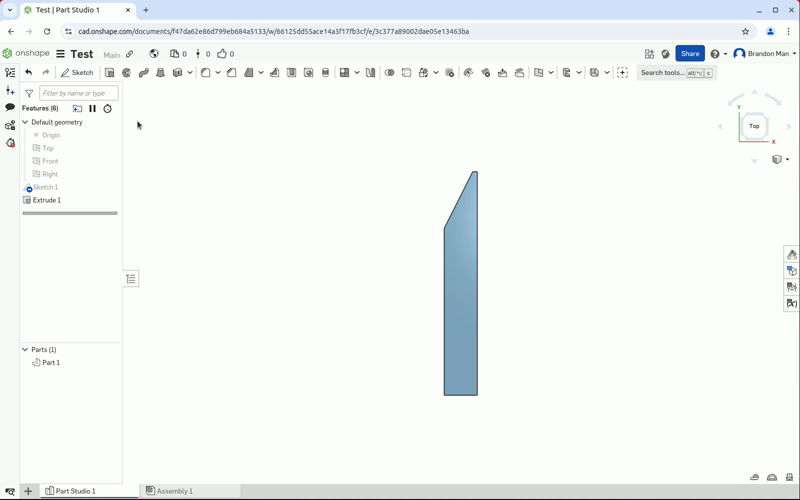
mouse_move(73, 189)
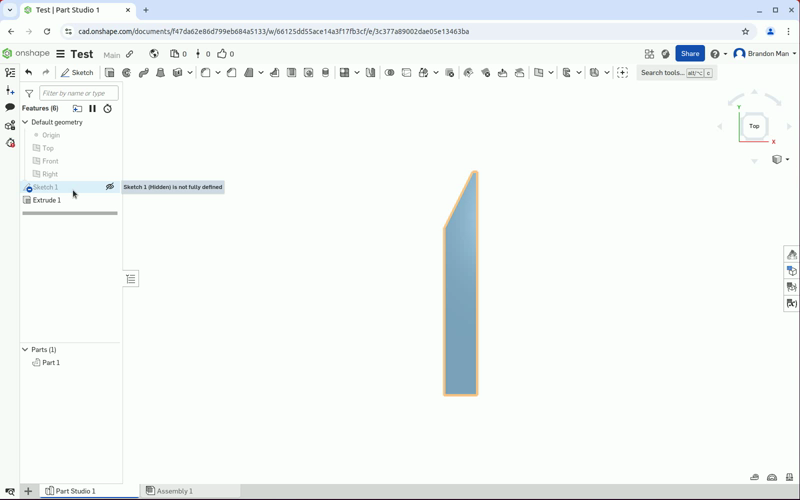
click(73, 189)
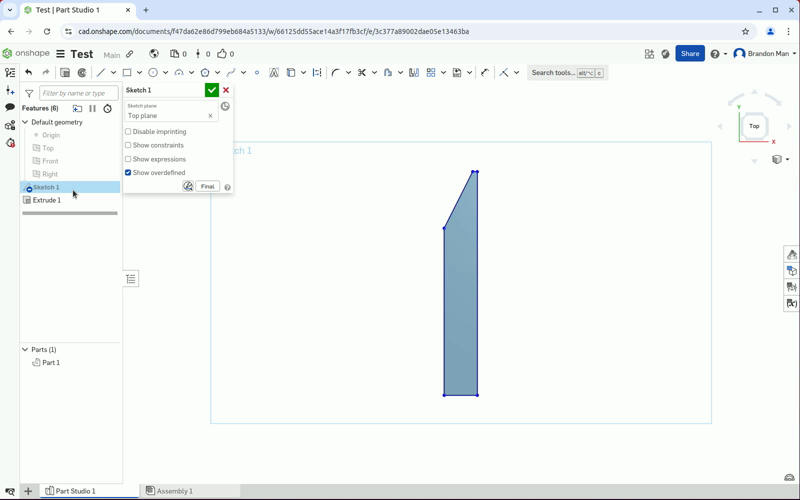
mouse_move(229, 92)
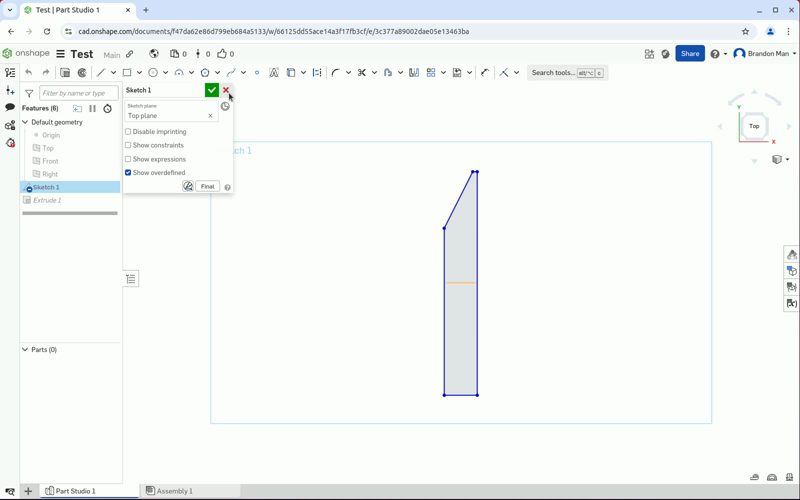
click(229, 92)
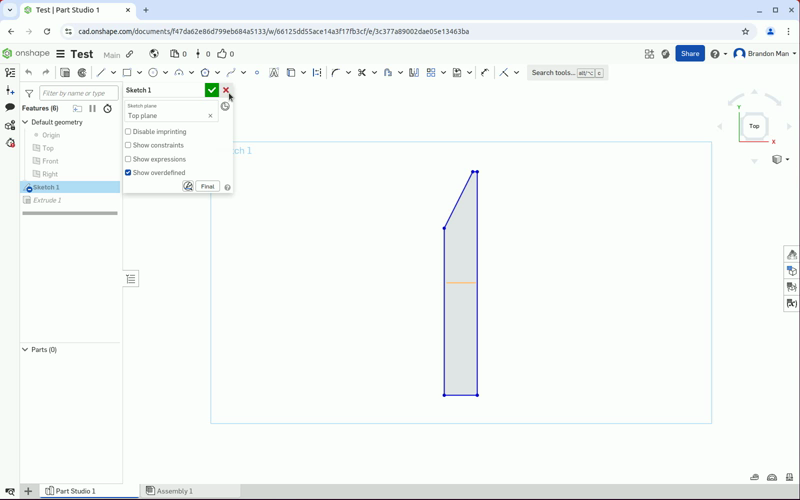
key(shift+s)
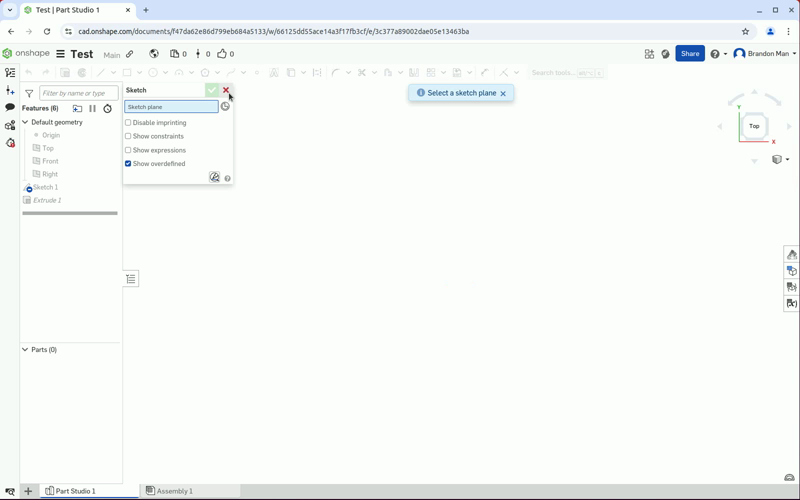
mouse_move(73, 150)
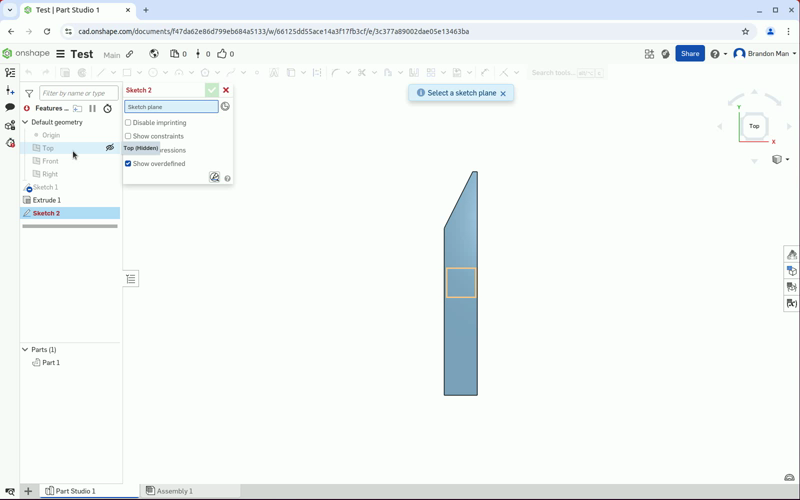
click(73, 150)
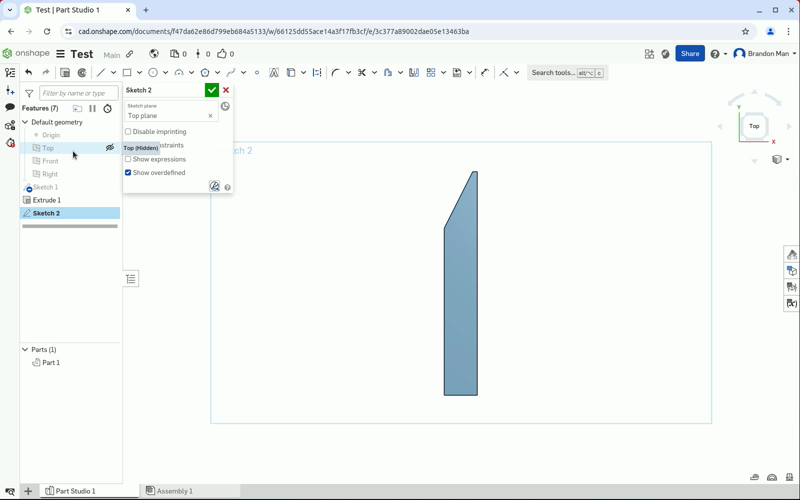
mouse_move(73, 352)
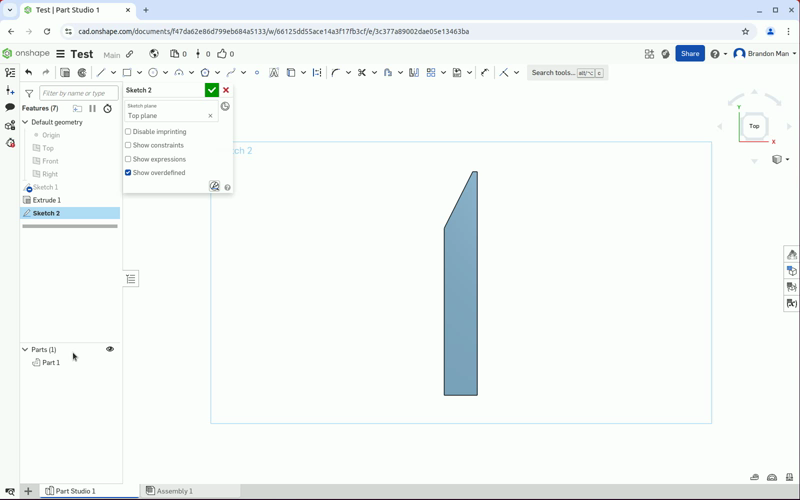
key(y)
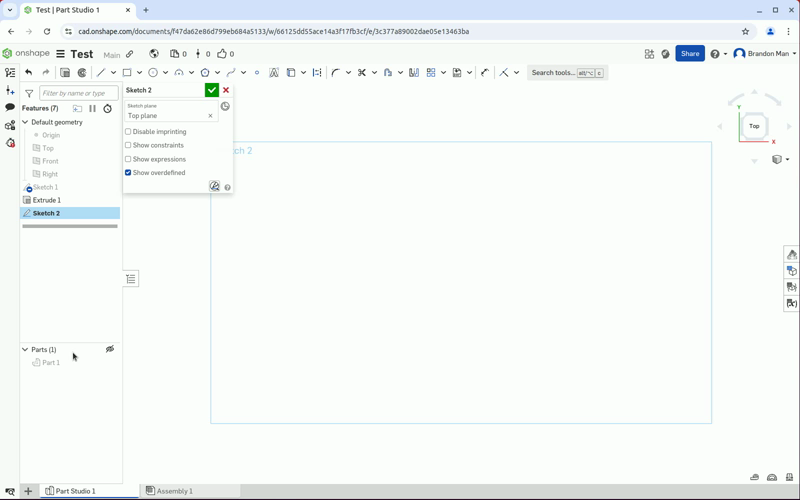
key(l)
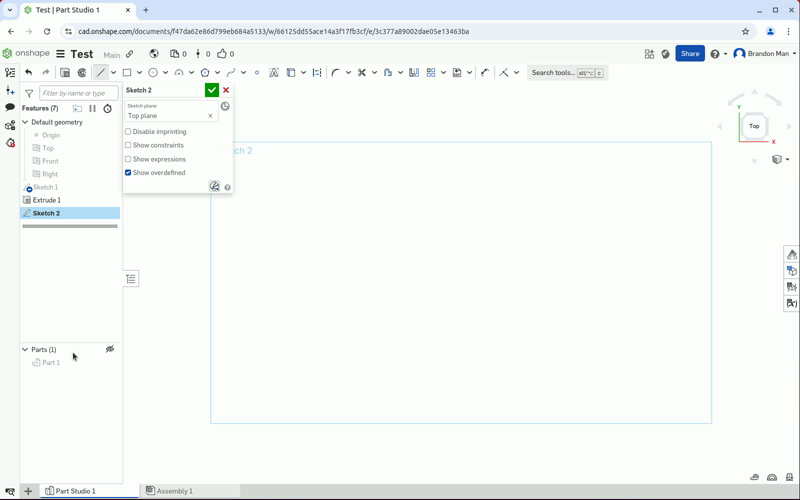
key_down(shift)
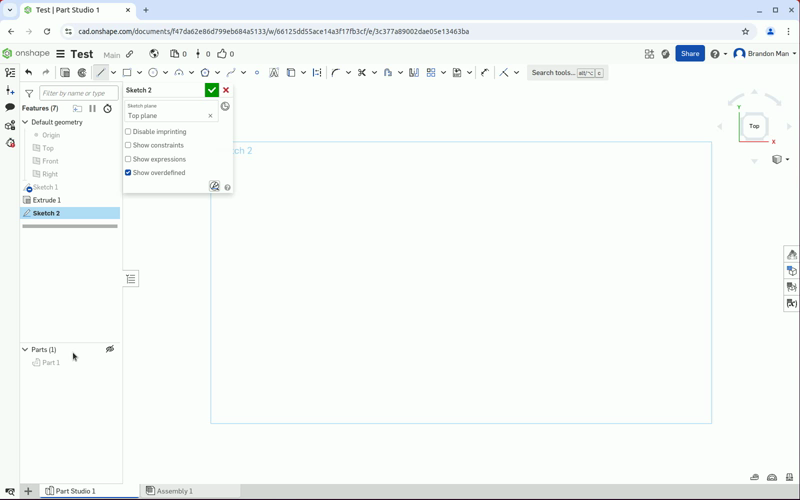
mouse_move(444, 226)
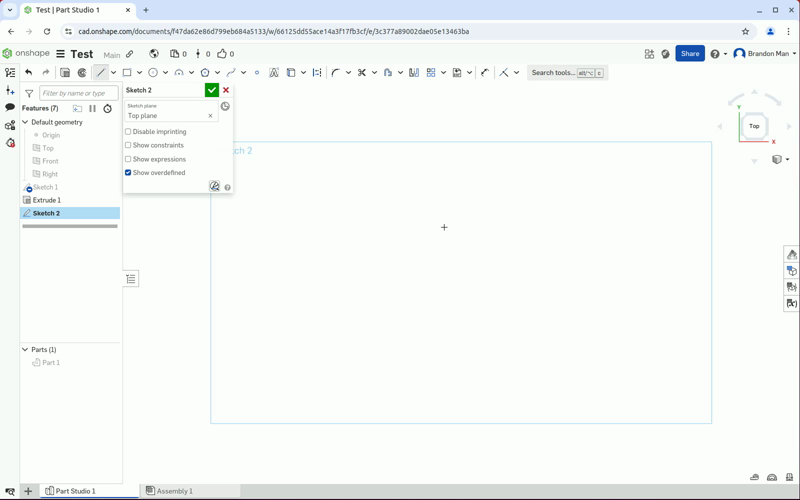
click(444, 226)
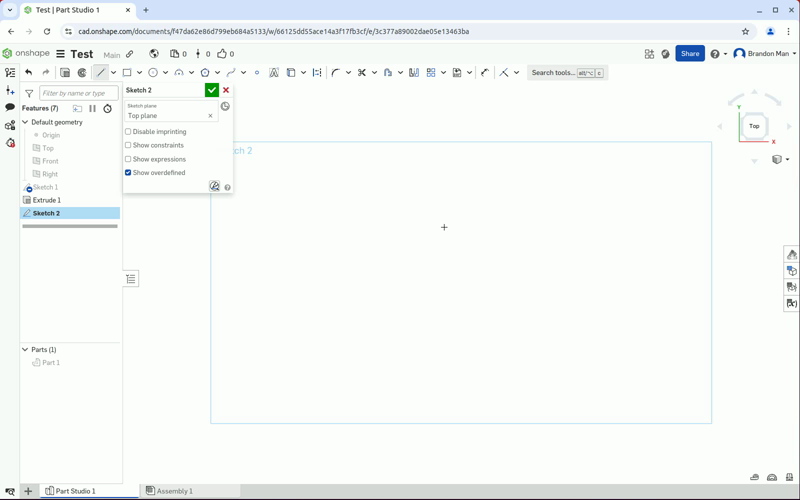
key_up(shift)
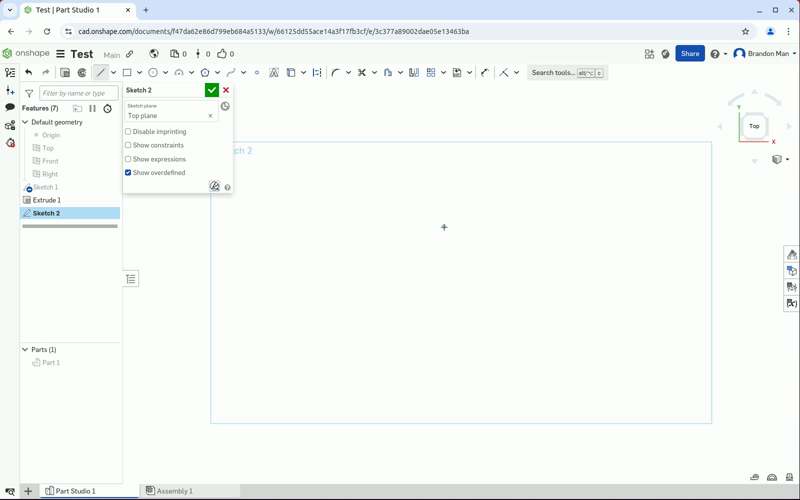
key_down(shift)
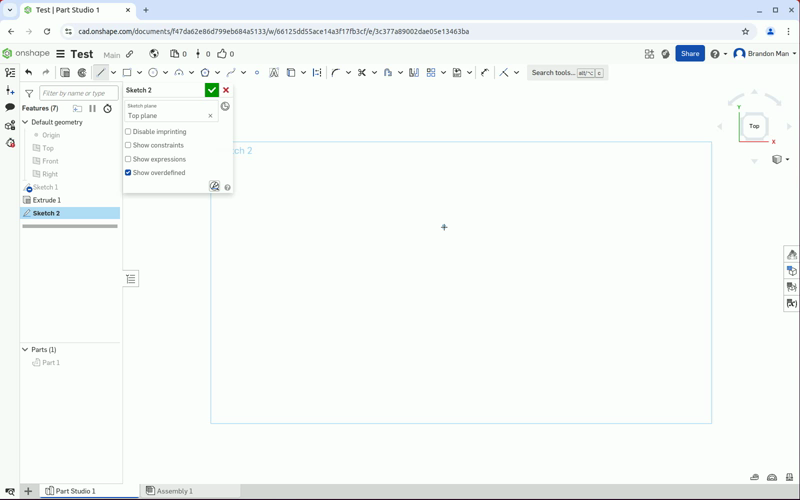
mouse_move(473, 169)
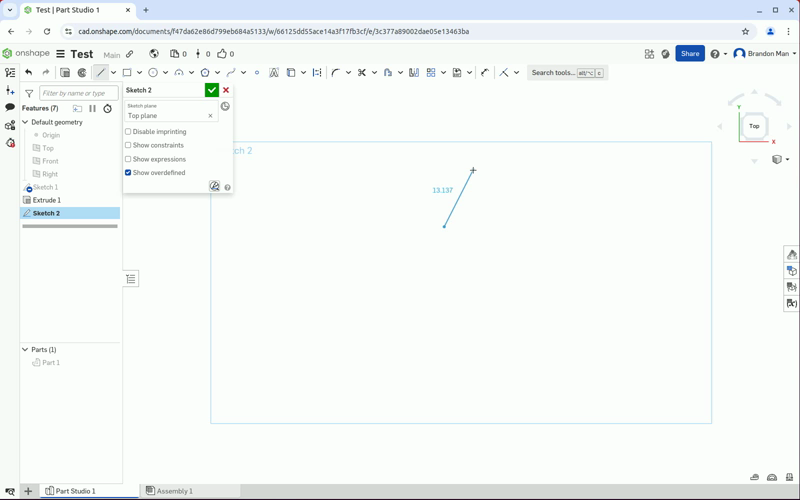
click(473, 169)
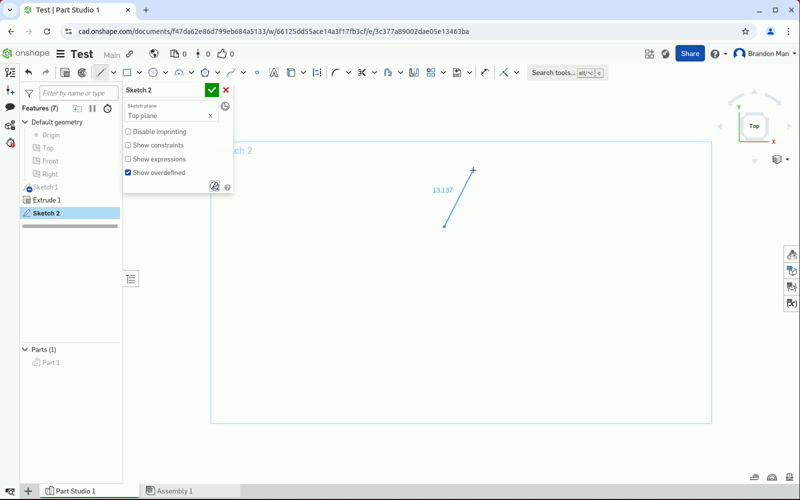
key_up(shift)
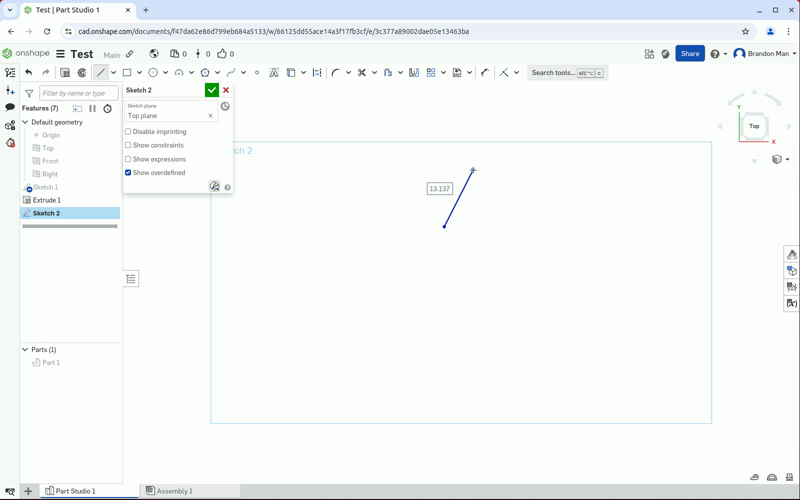
key_down(shift)
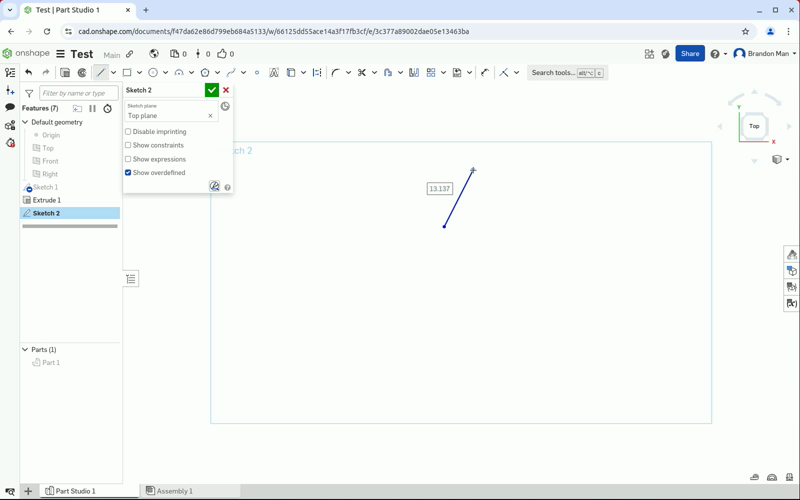
mouse_move(503, 169)
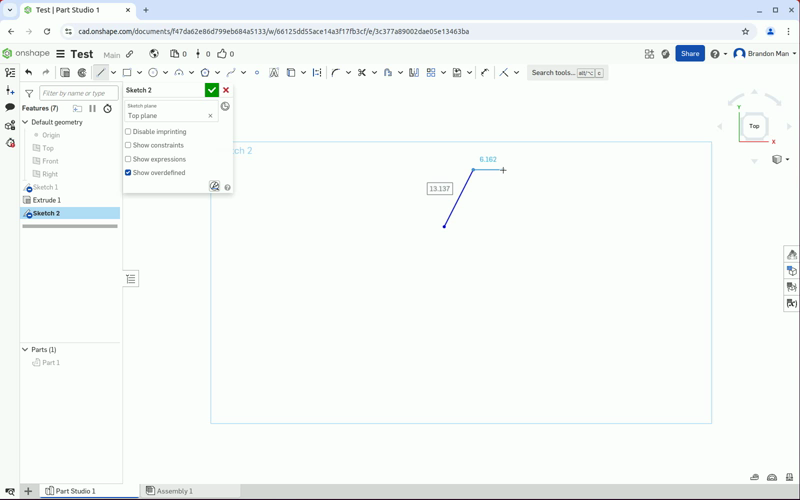
mouse_move(444, 169)
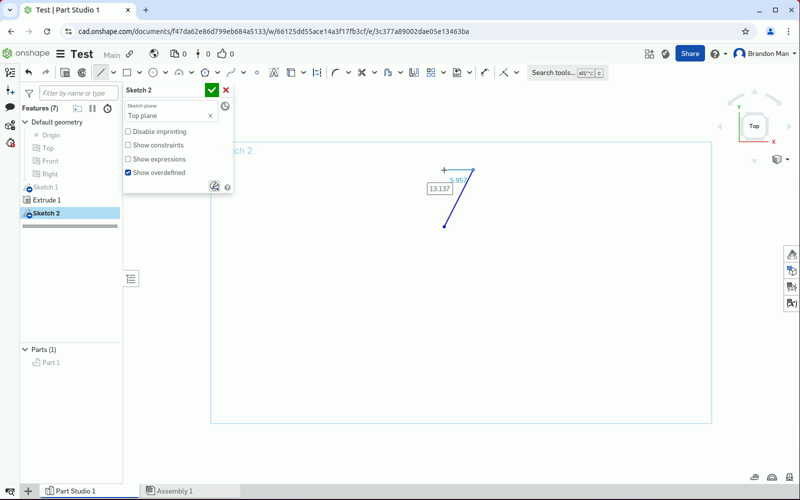
click(444, 169)
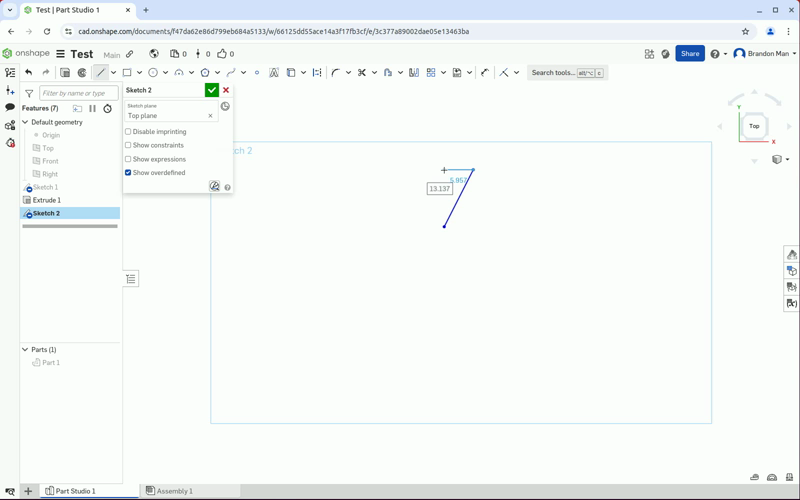
key_up(shift)
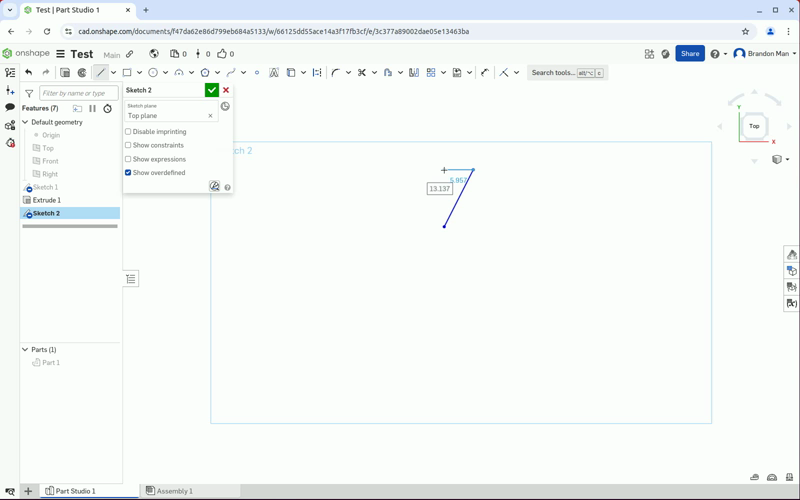
mouse_move(474, 169)
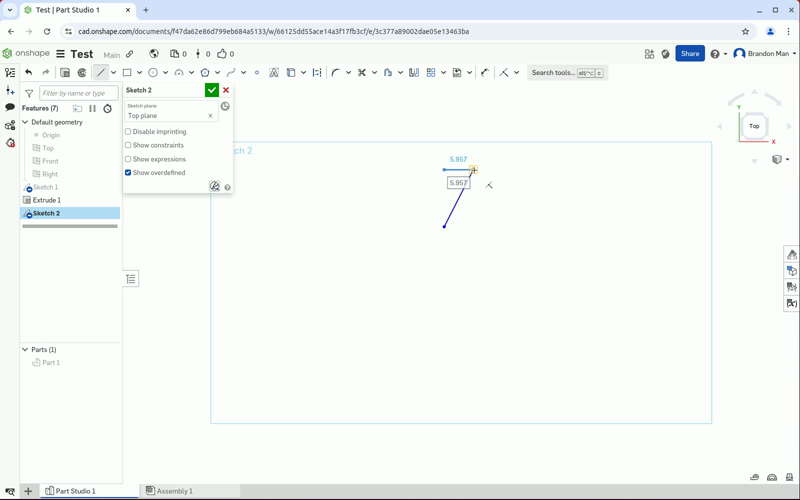
key_down(shift)
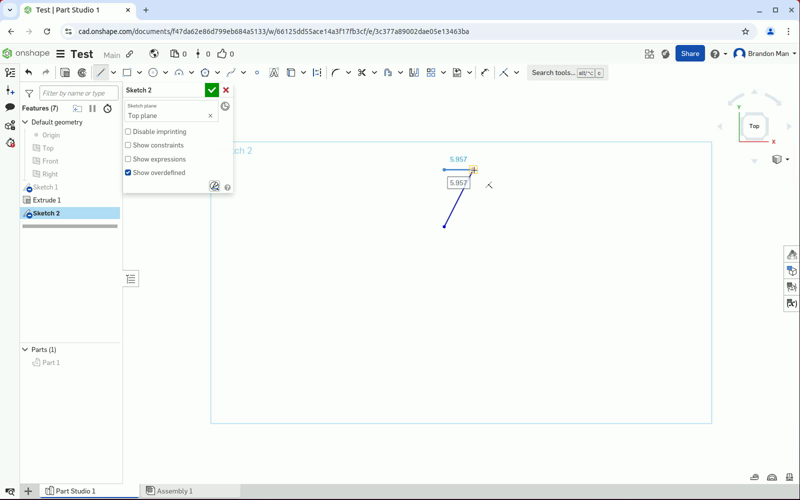
mouse_move(444, 226)
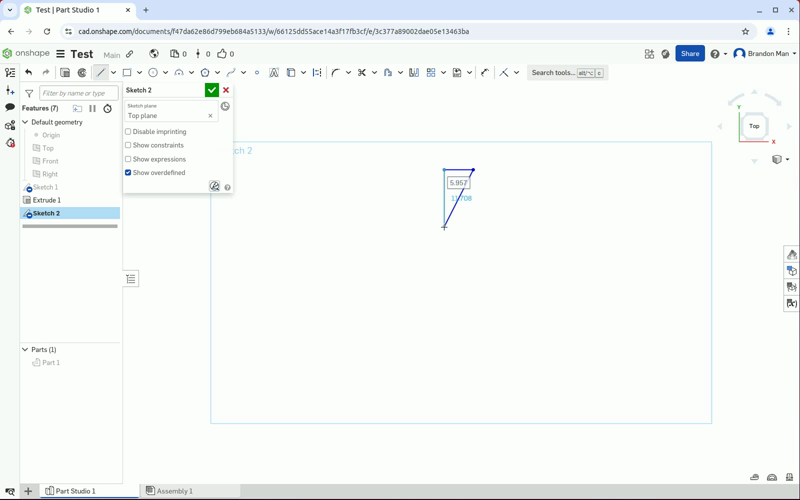
key_up(shift)
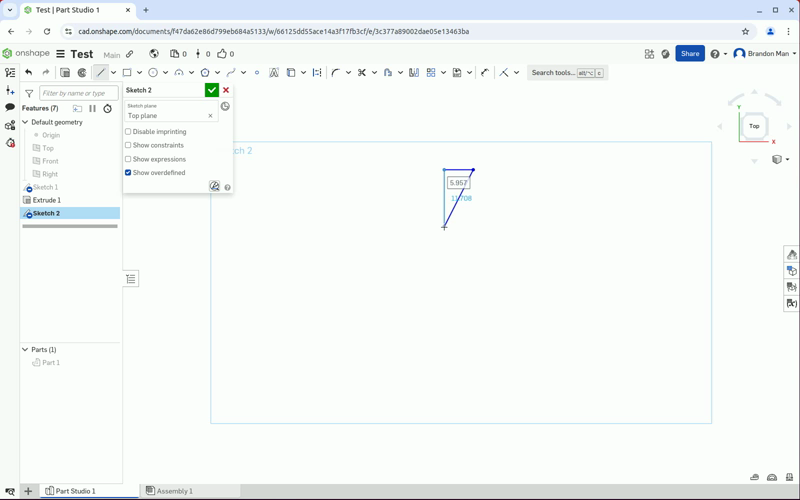
click(444, 226)
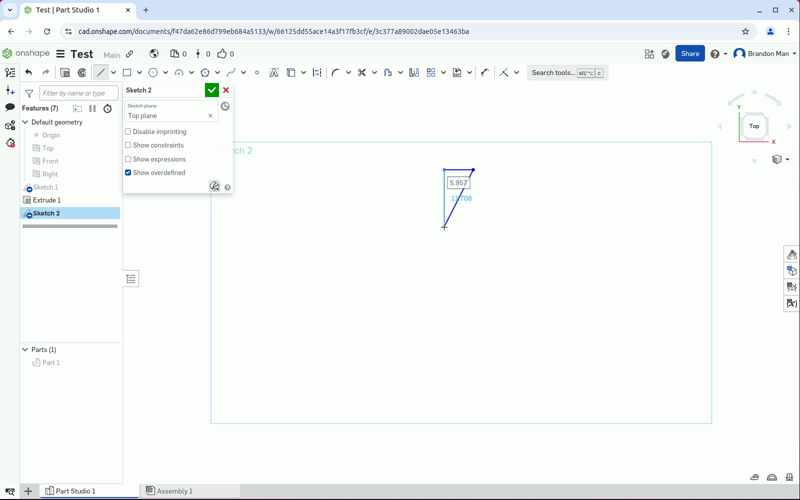
key(esc)
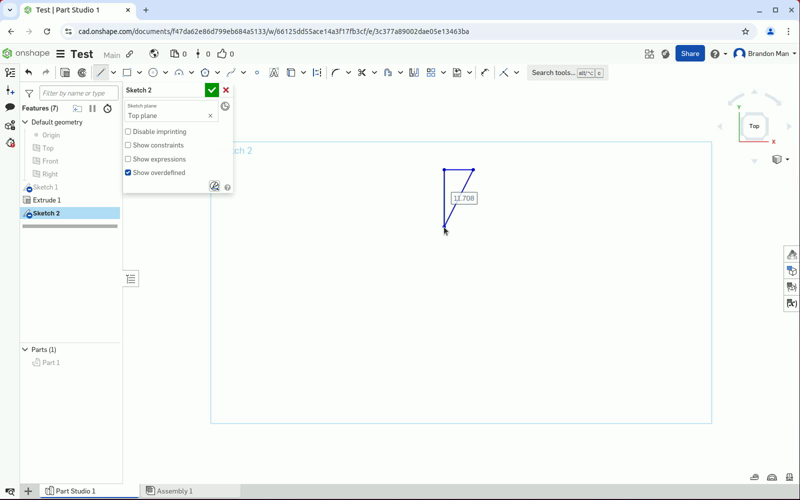
mouse_move(448, 182)
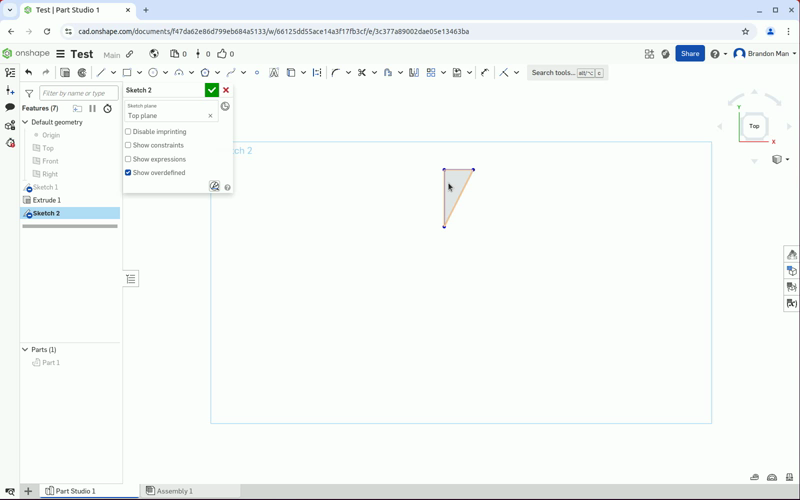
scroll(6)
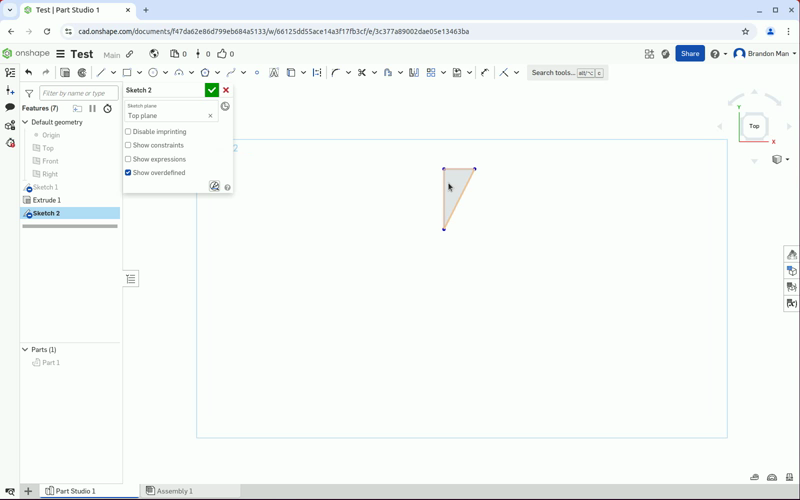
scroll(6)
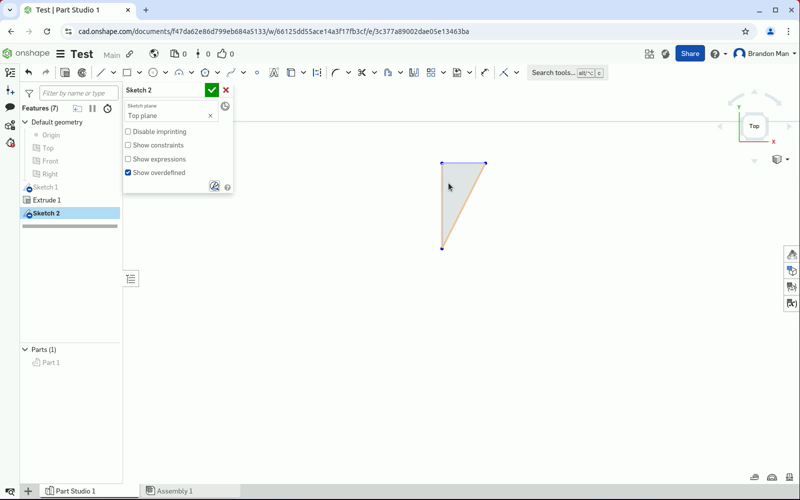
scroll(6)
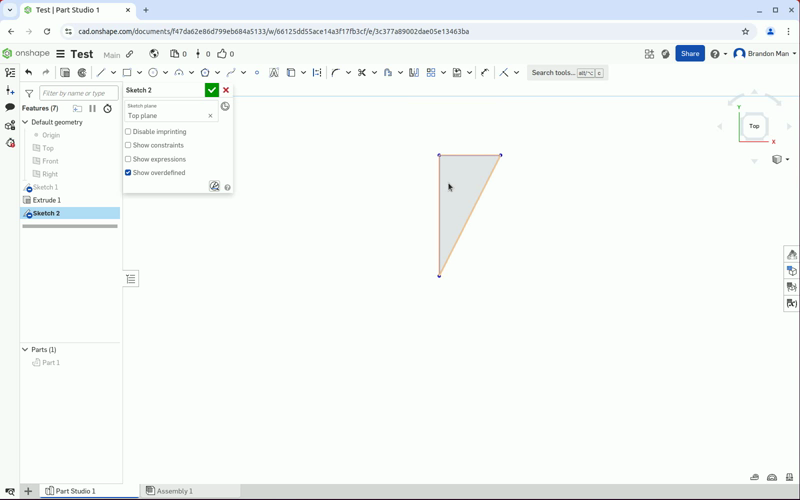
scroll(6)
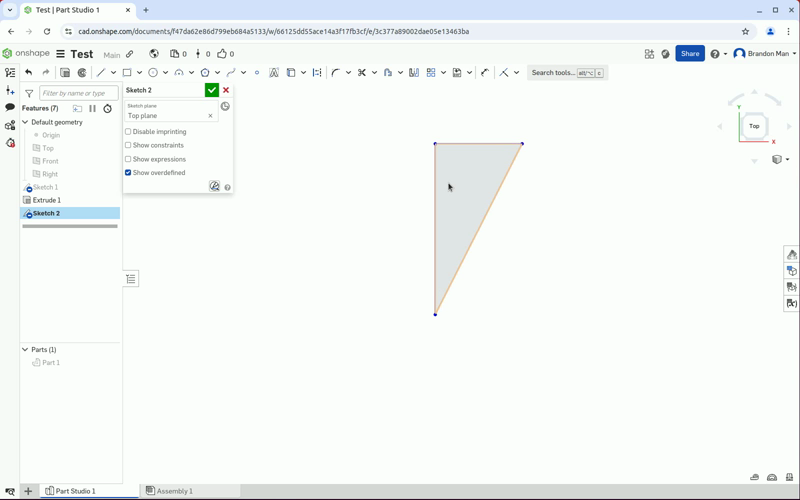
scroll(6)
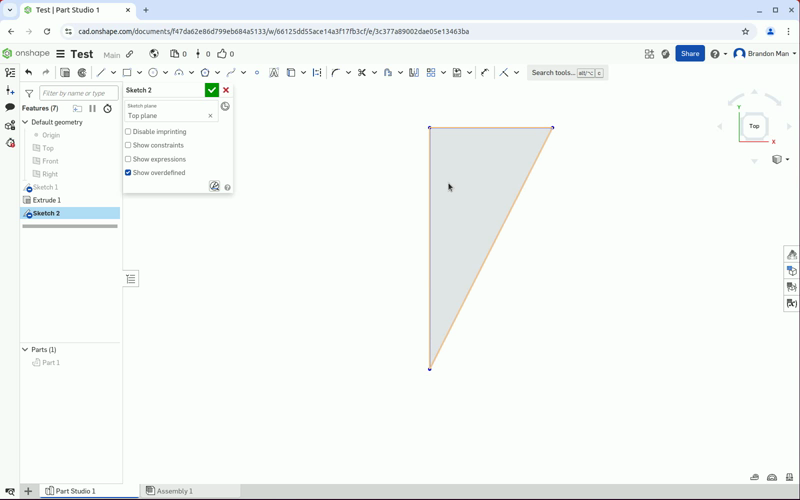
scroll(6)
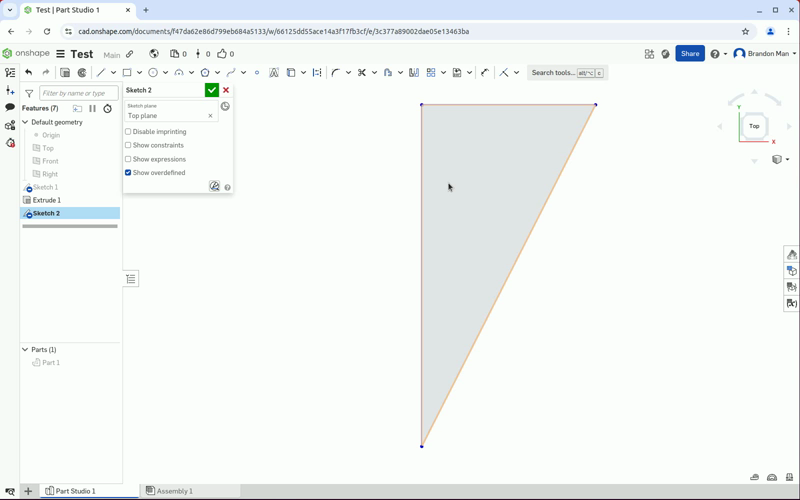
scroll(6)
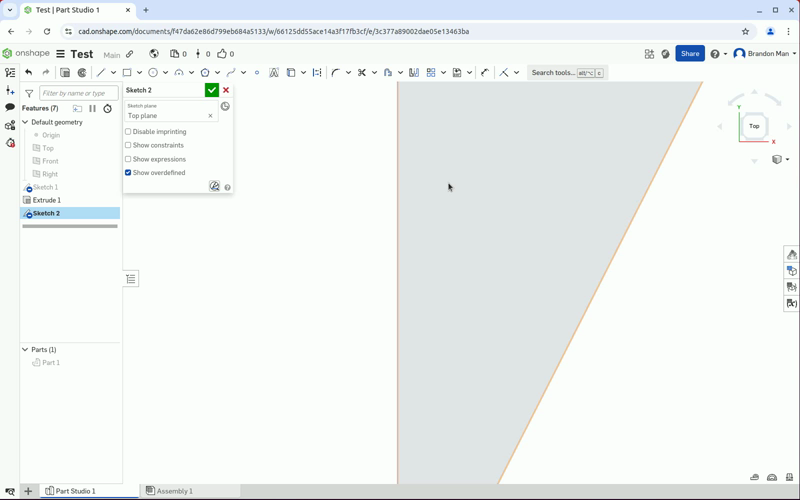
click(448, 182)
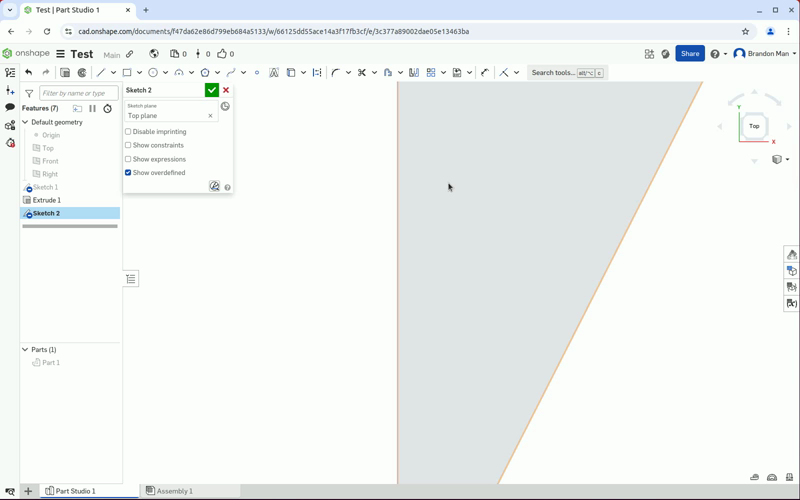
scroll(-6)
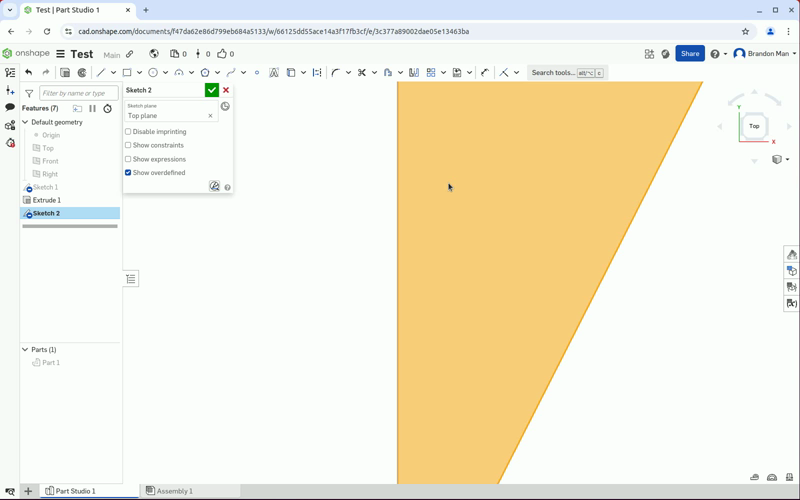
scroll(-6)
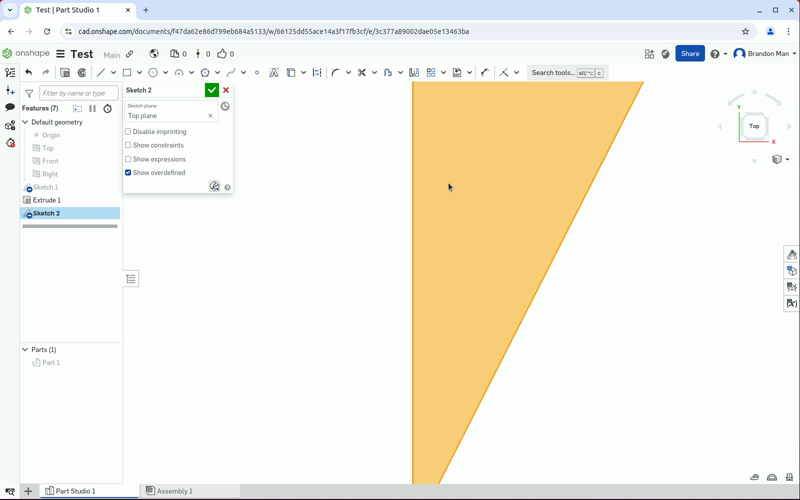
scroll(-6)
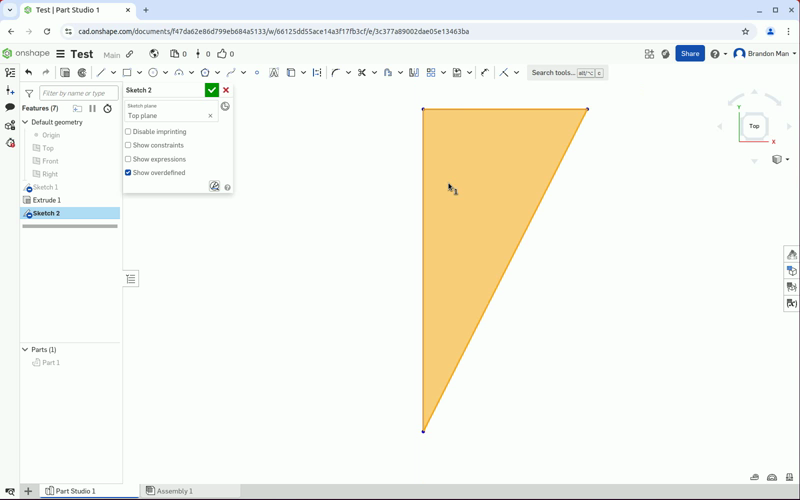
scroll(-6)
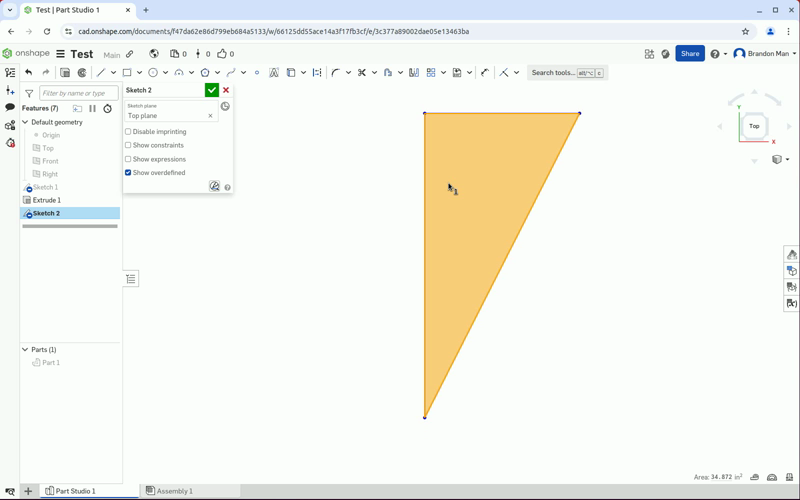
scroll(-6)
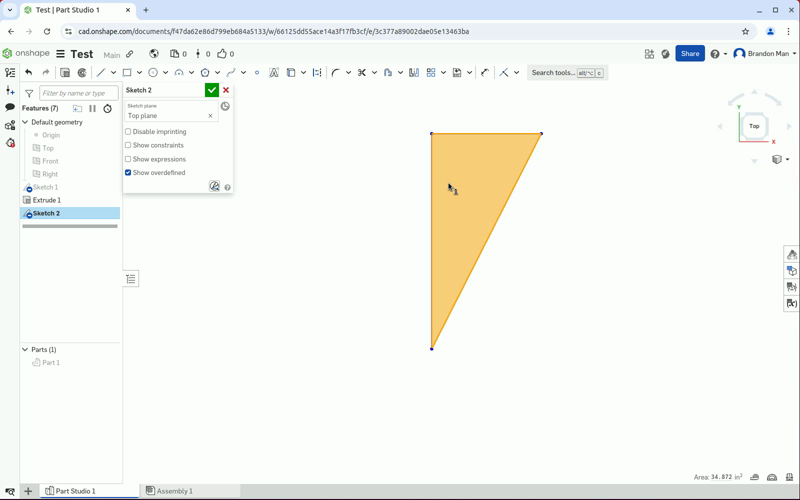
scroll(-6)
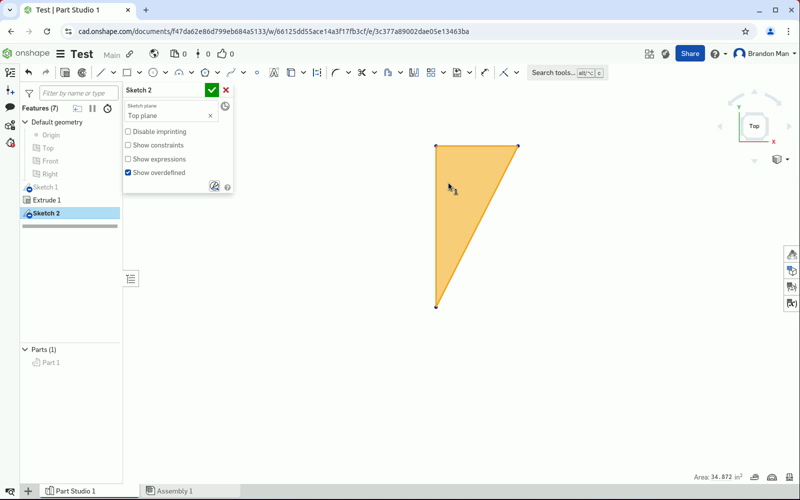
scroll(-6)
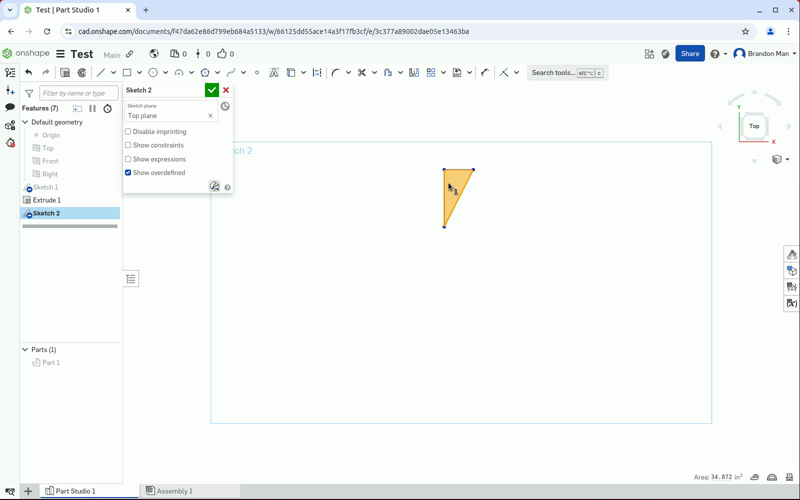
mouse_move(73, 352)
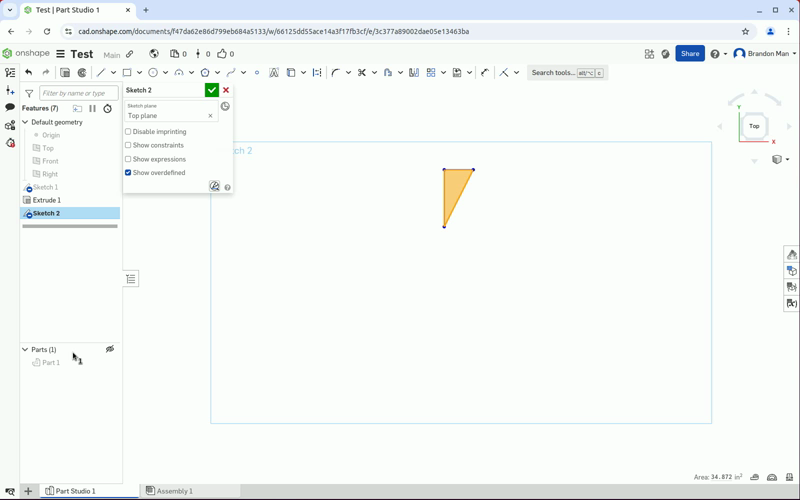
key(shift+y)
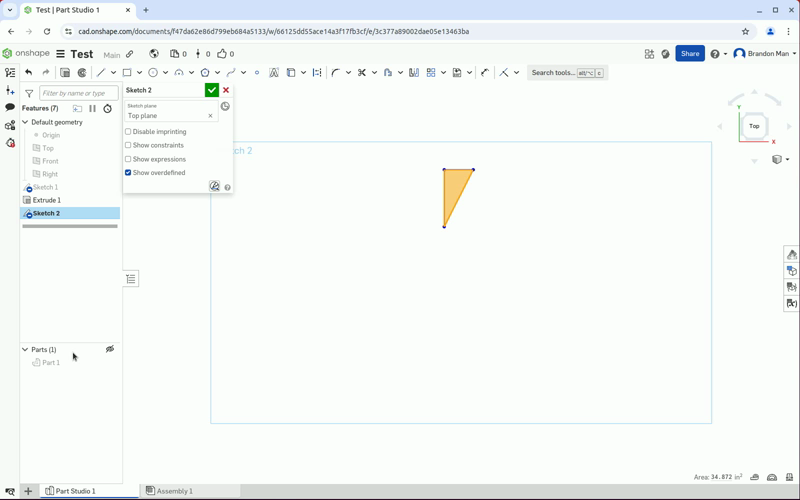
key(shift+e)
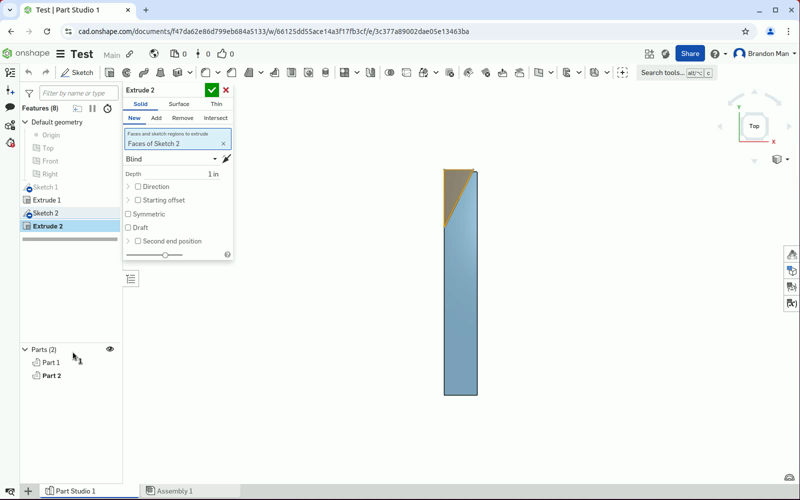
mouse_move(143, 106)
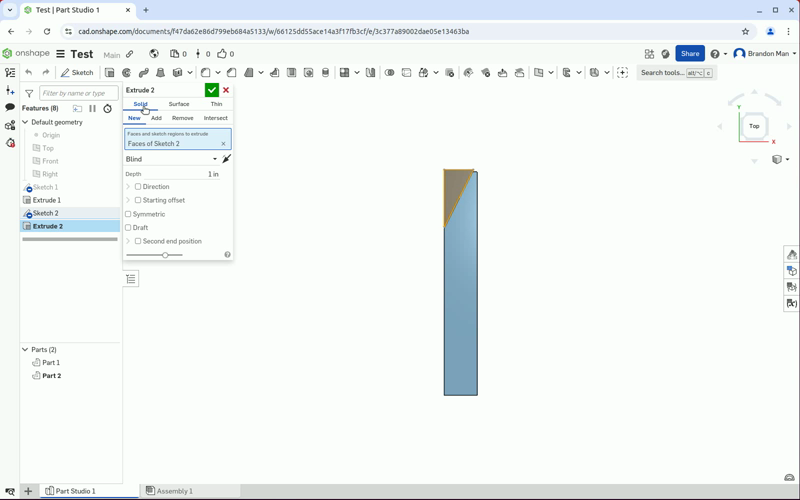
click(143, 106)
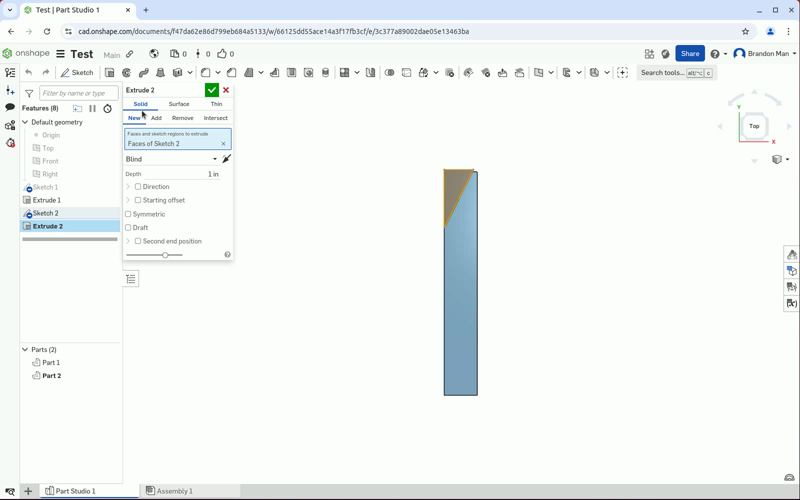
mouse_move(137, 120)
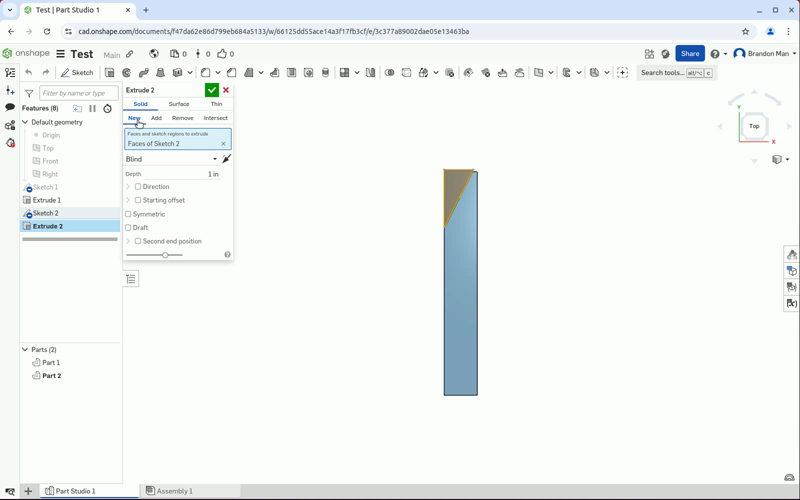
click(137, 120)
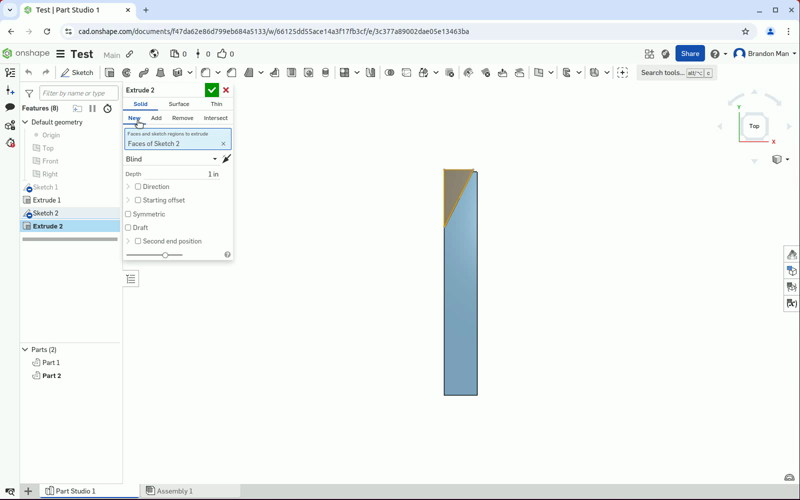
key(tab, 4)
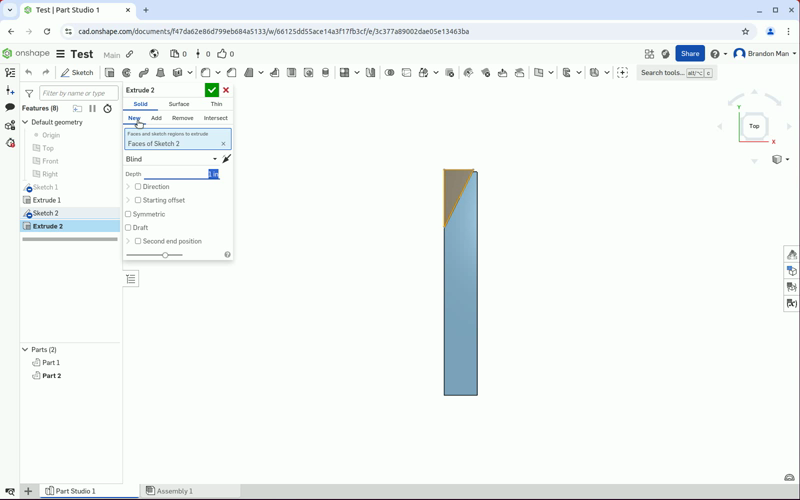
text(3.37)
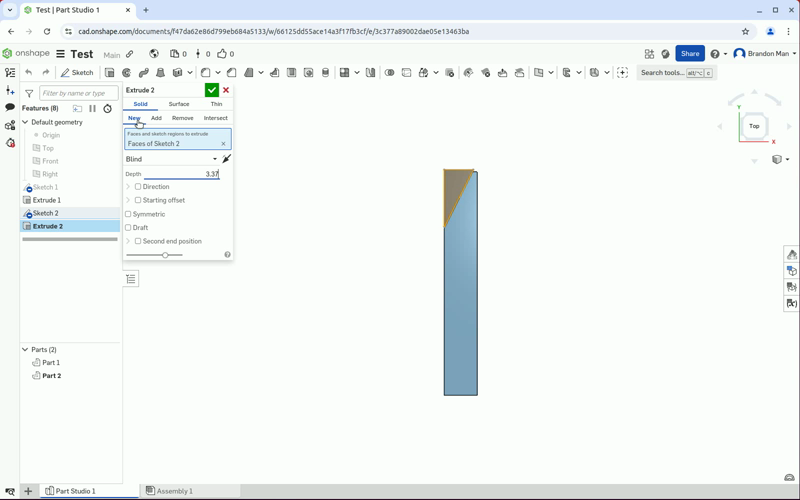
key(enter)
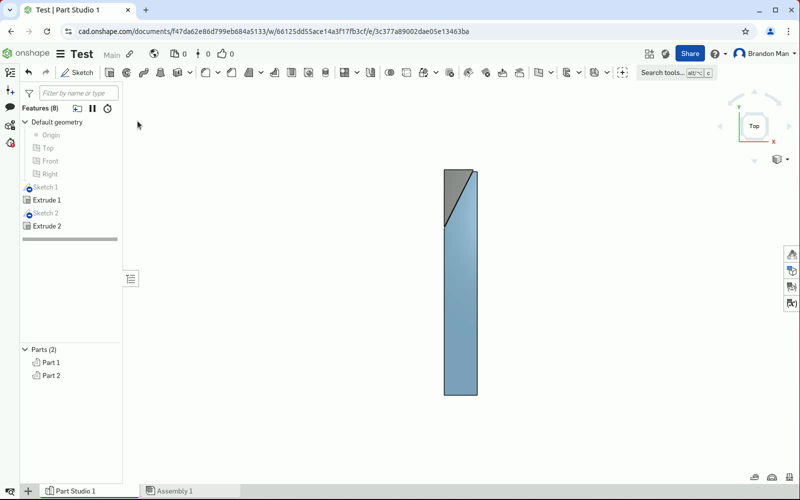
key(shift+h)
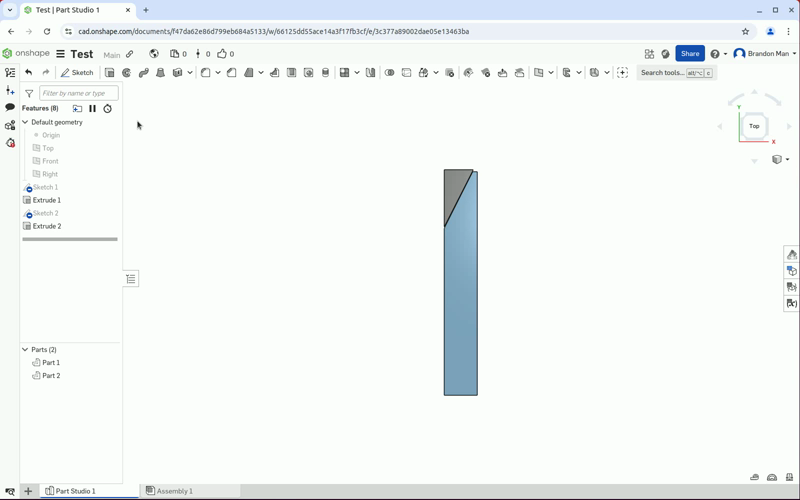
key(shift+h)
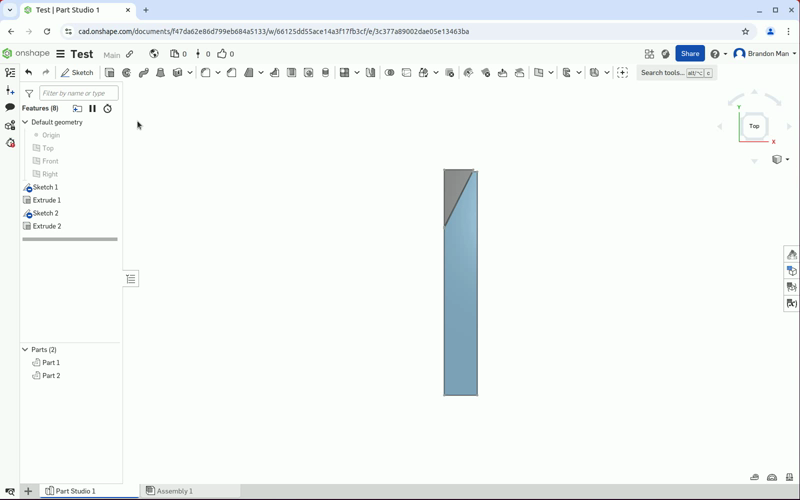
key(shift+7)
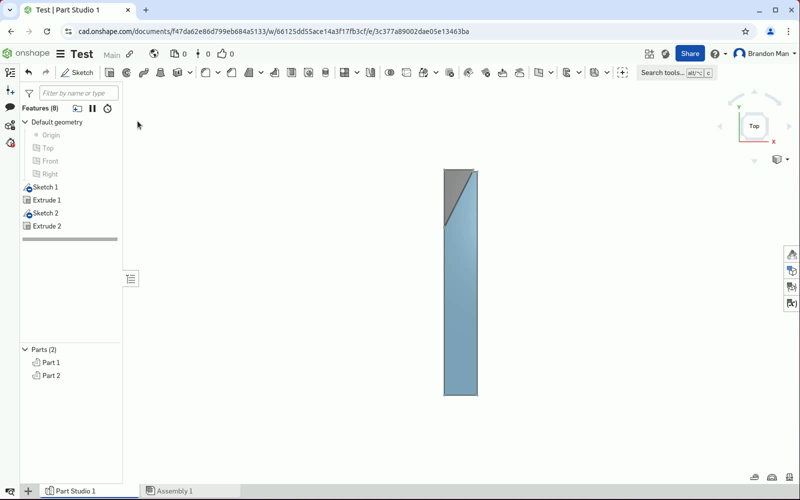
key(up, 3)
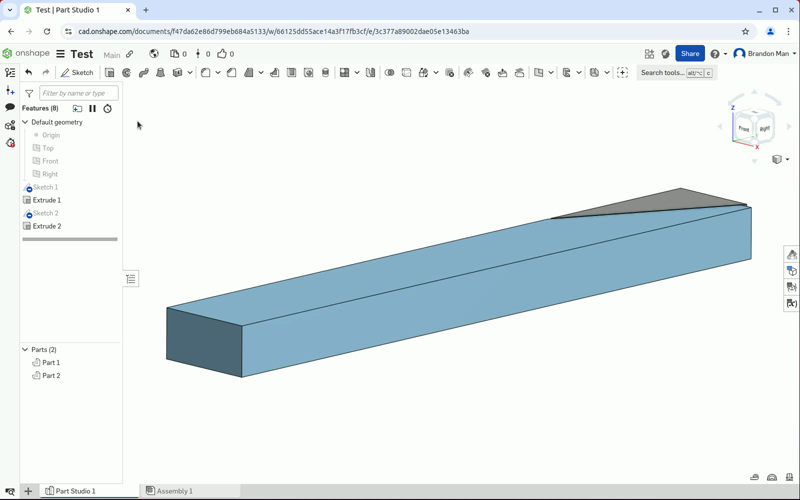
key(left, 3)
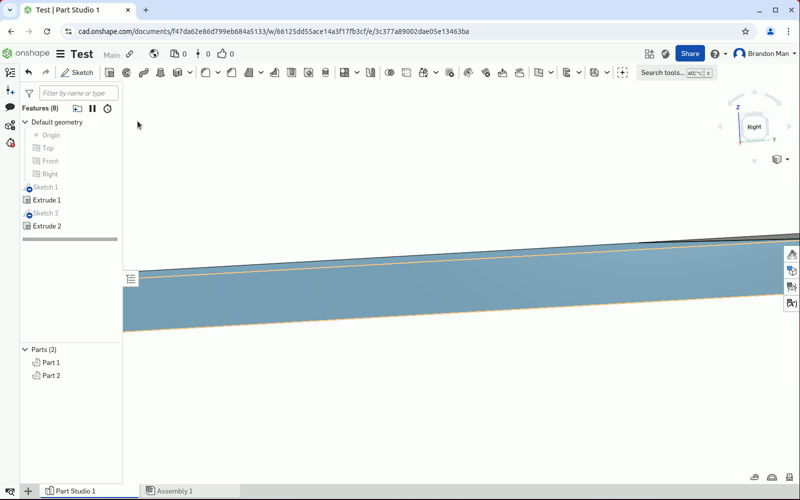
key(right, 3)
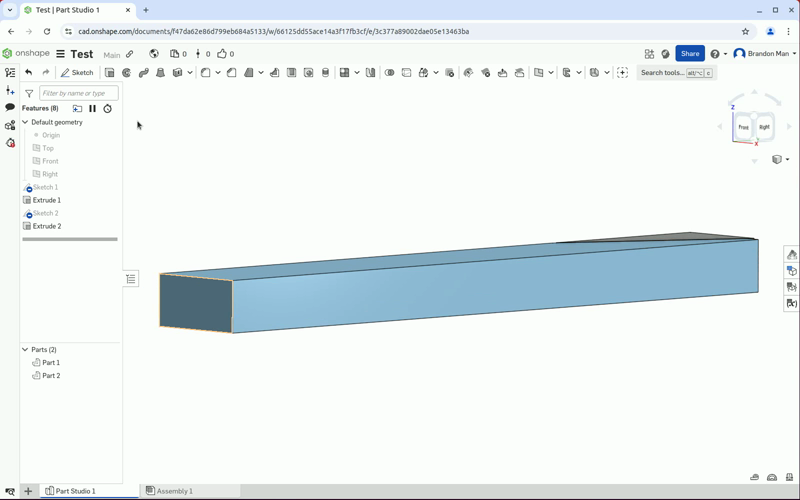
key(down, 3)
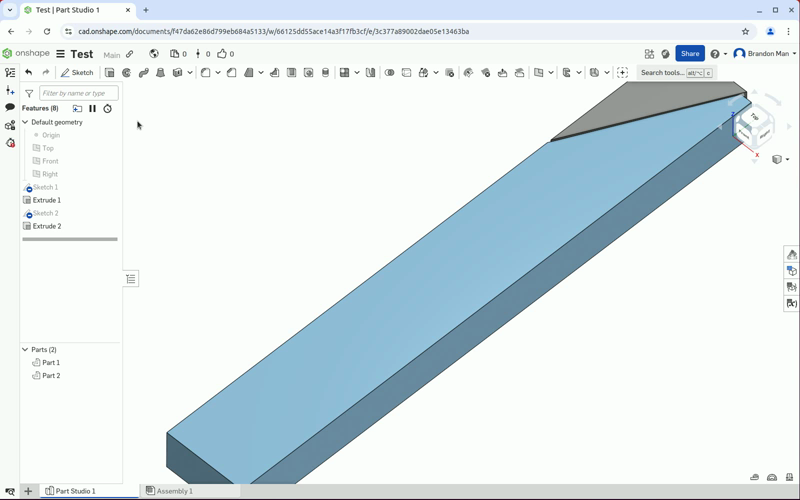
mouse_move(73, 189)
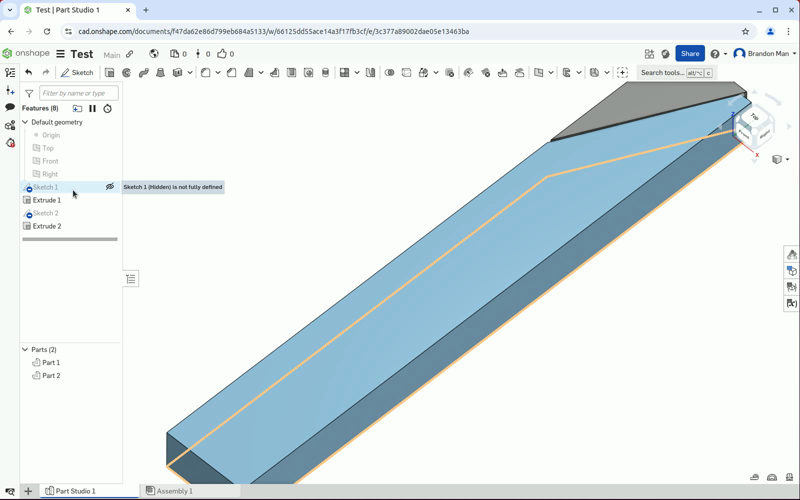
click(73, 189)